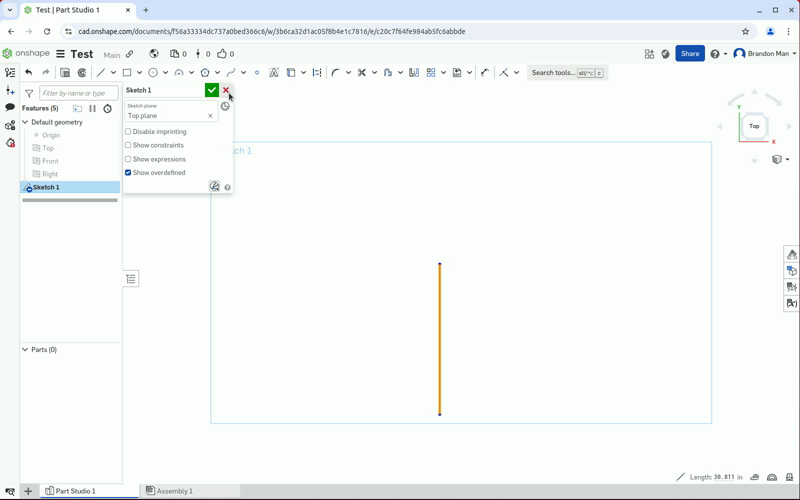
key(shift+h)
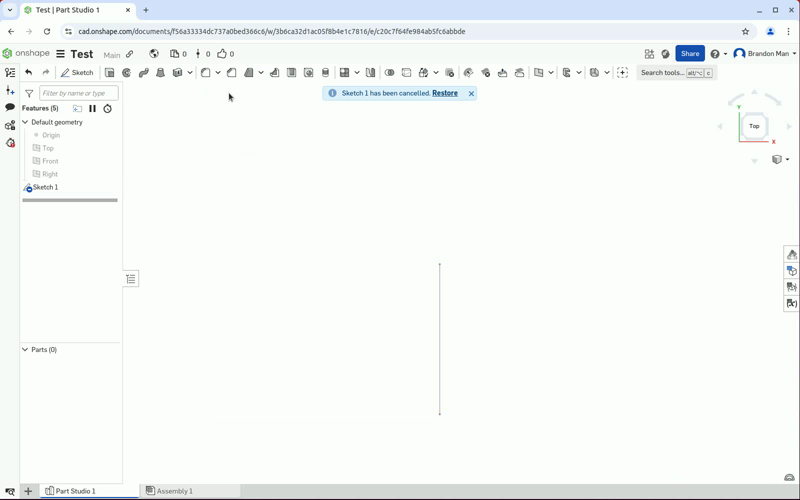
key(shift+s)
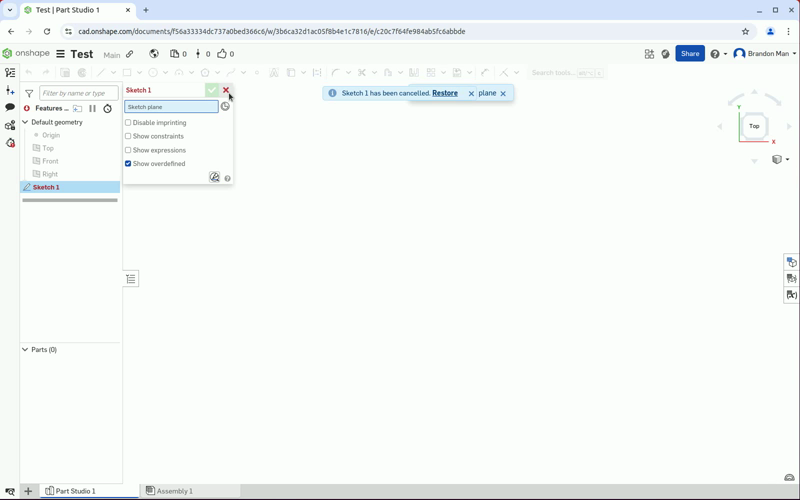
mouse_move(73, 150)
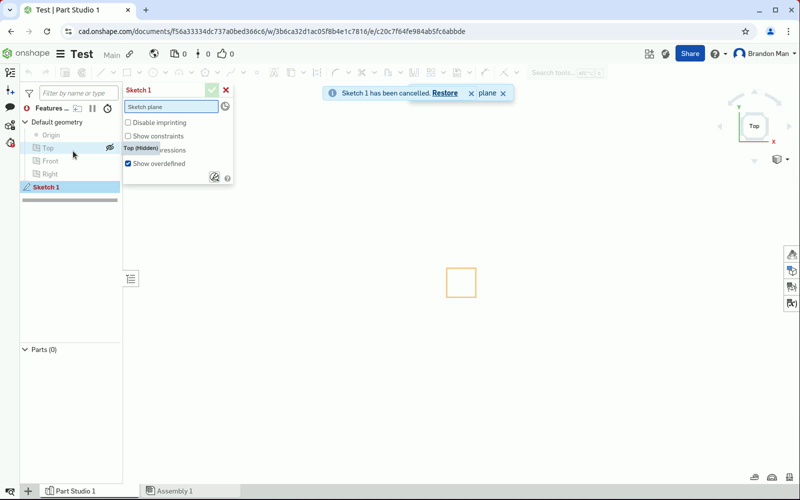
click(73, 150)
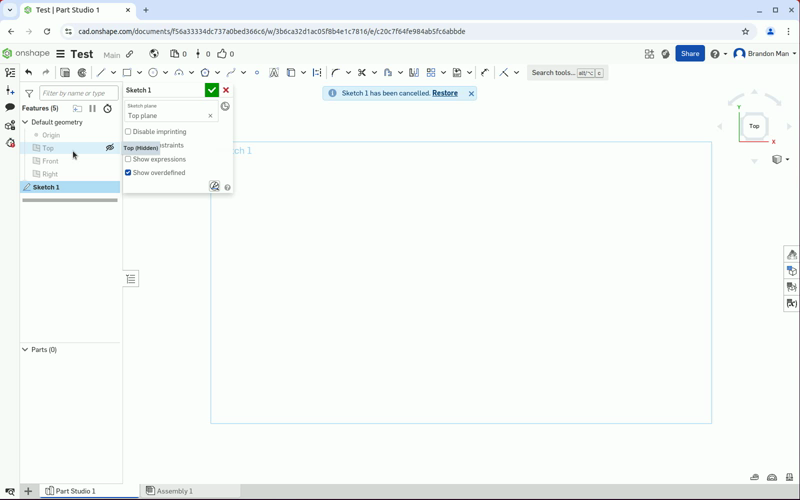
mouse_move(73, 352)
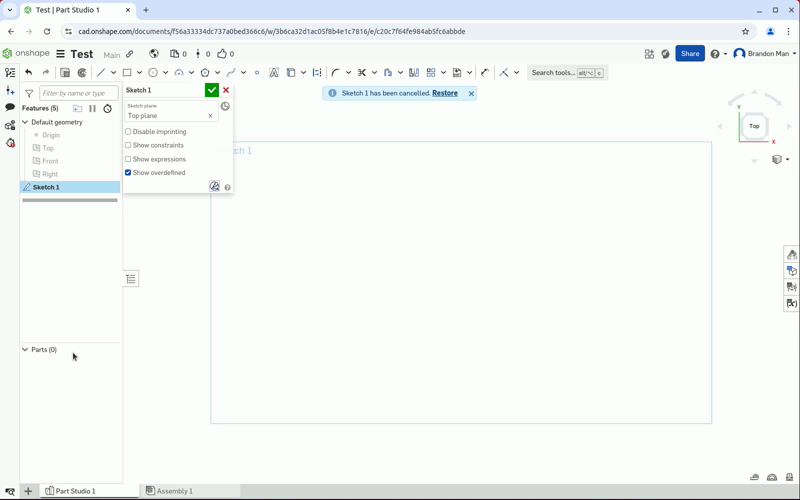
key(y)
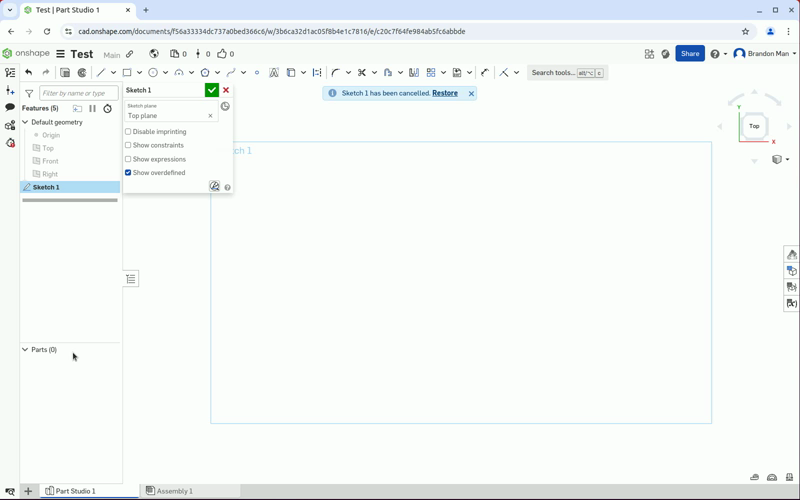
key(c)
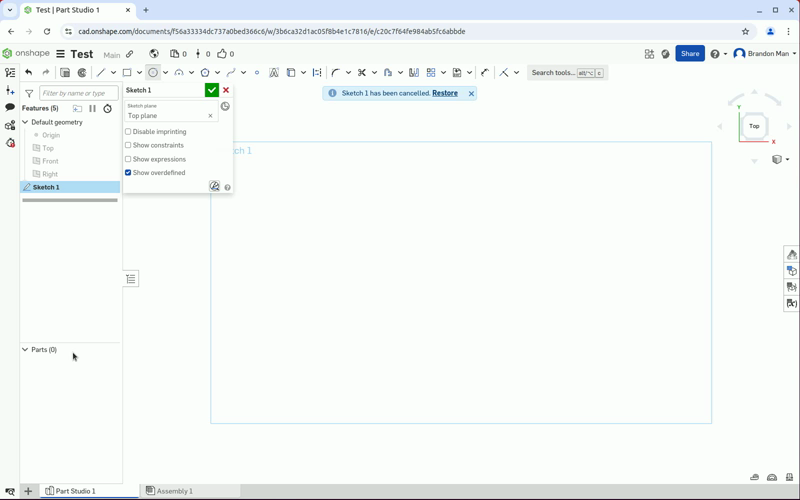
key_down(shift)
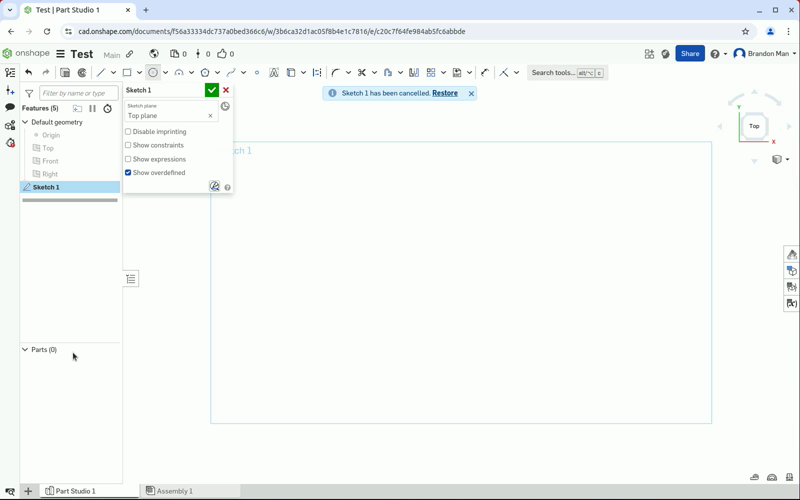
mouse_move(461, 282)
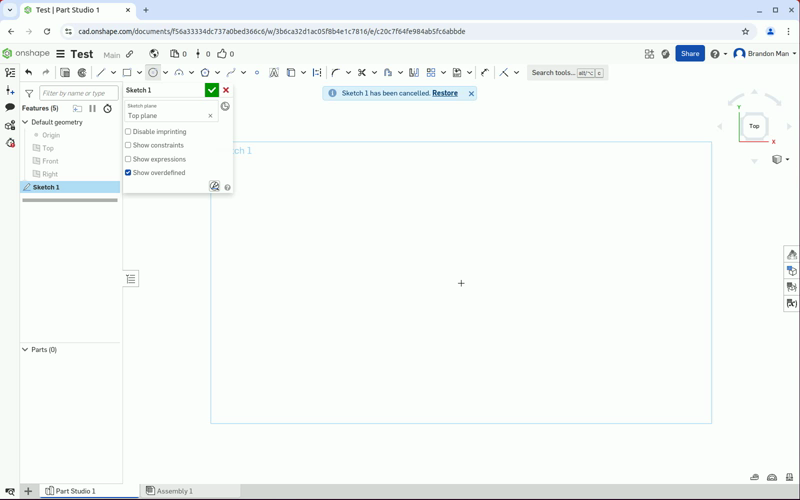
click(461, 282)
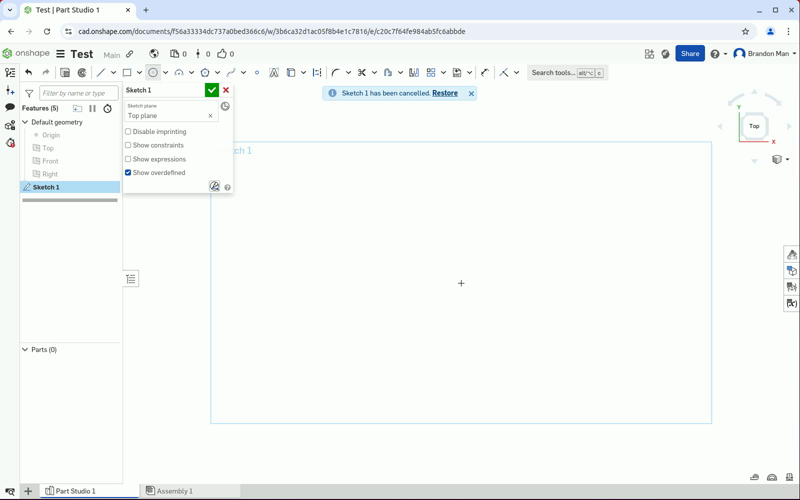
key_up(shift)
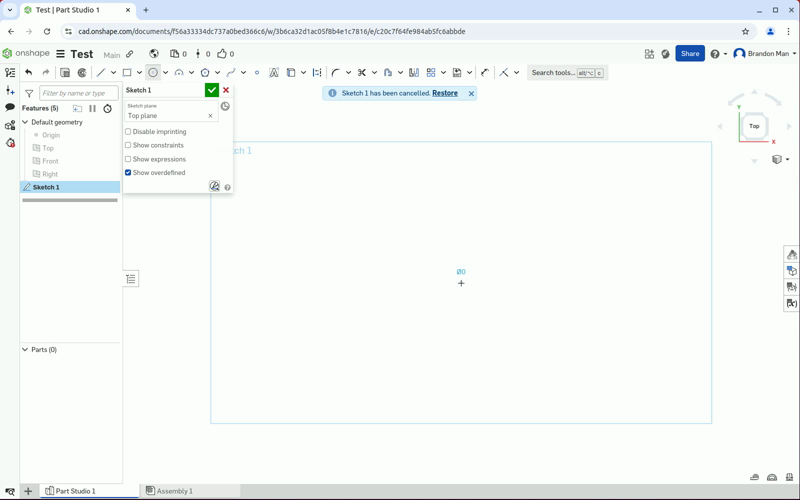
mouse_move(490, 282)
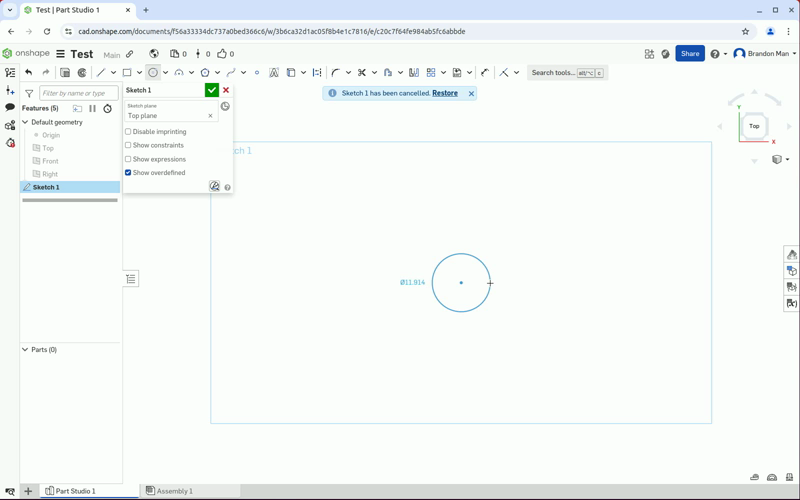
click(490, 282)
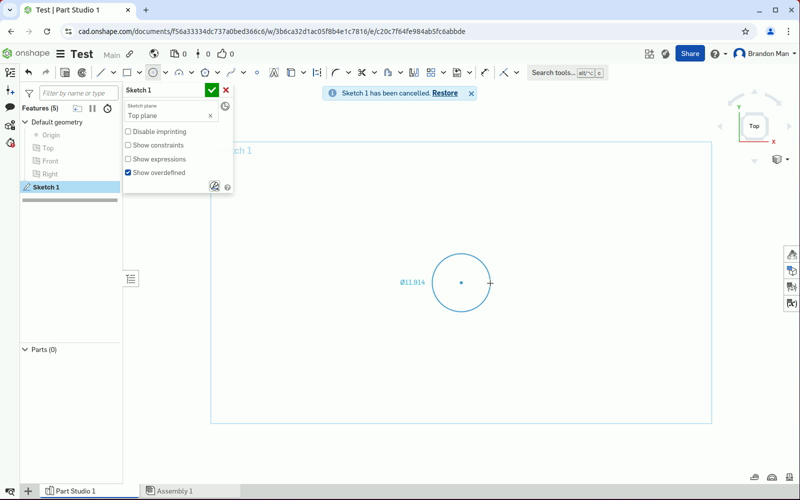
key(esc)
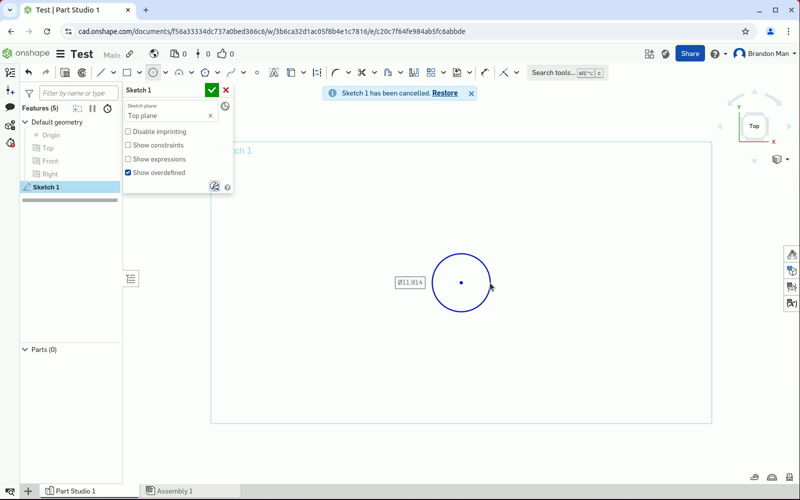
key(c)
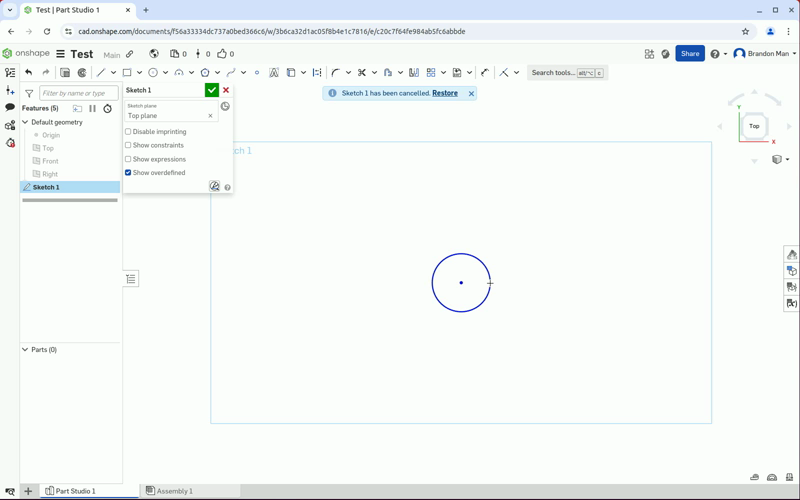
key_down(shift)
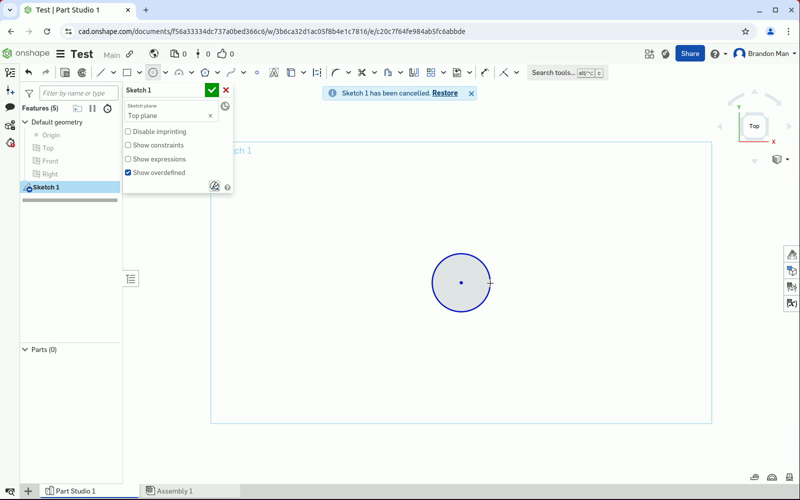
mouse_move(461, 282)
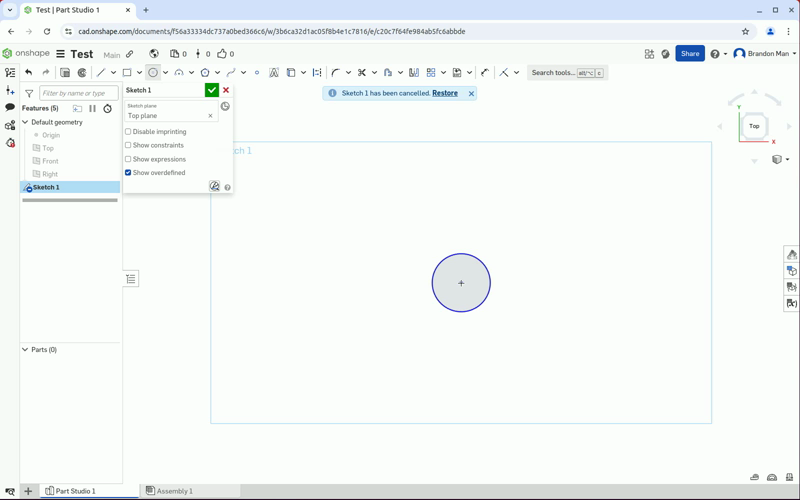
click(461, 282)
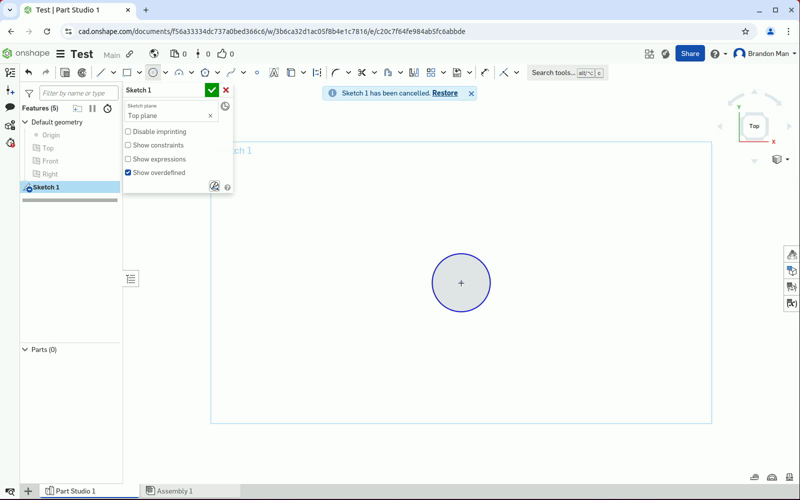
key_up(shift)
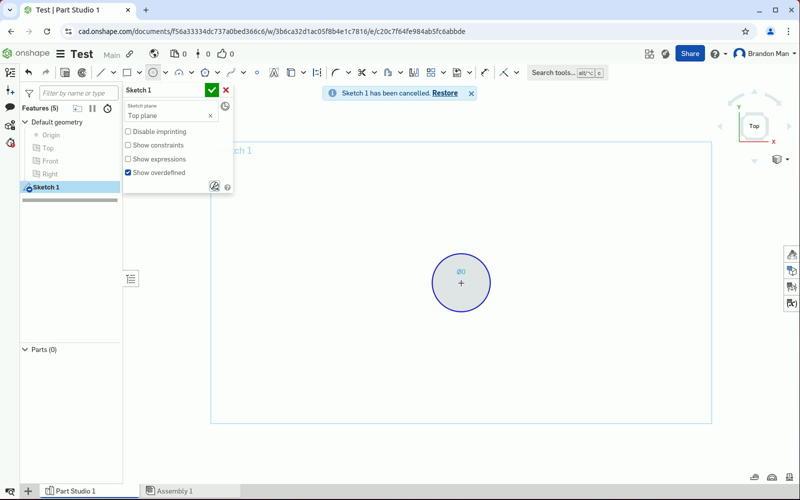
mouse_move(486, 282)
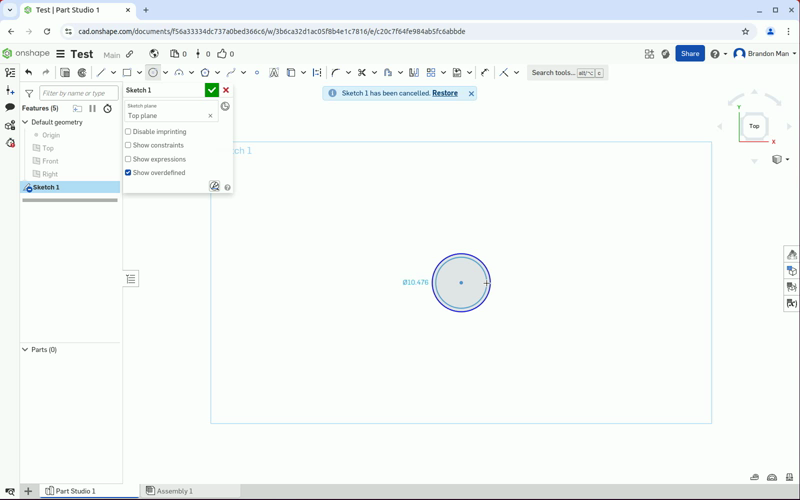
scroll(6)
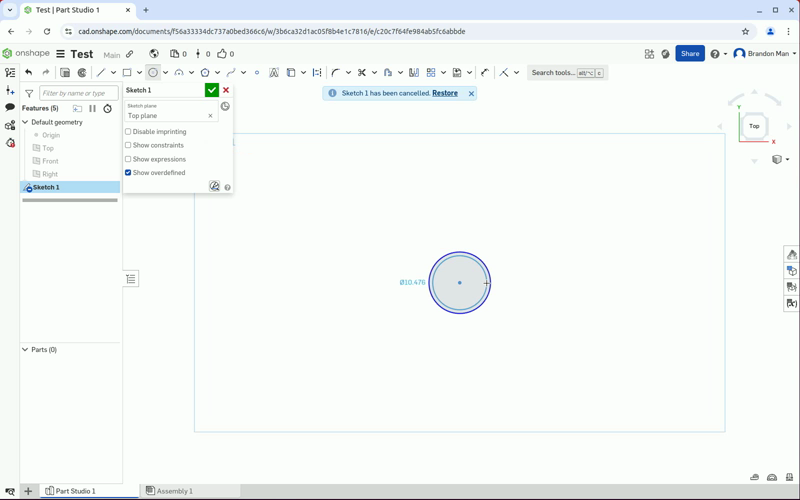
scroll(6)
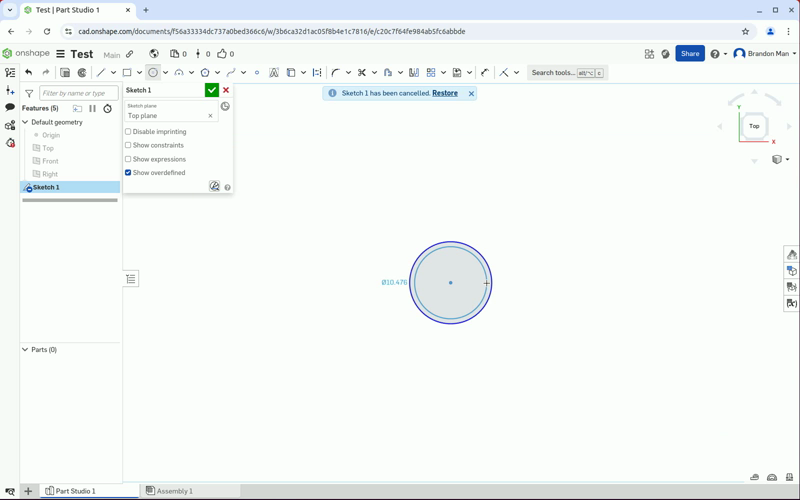
scroll(6)
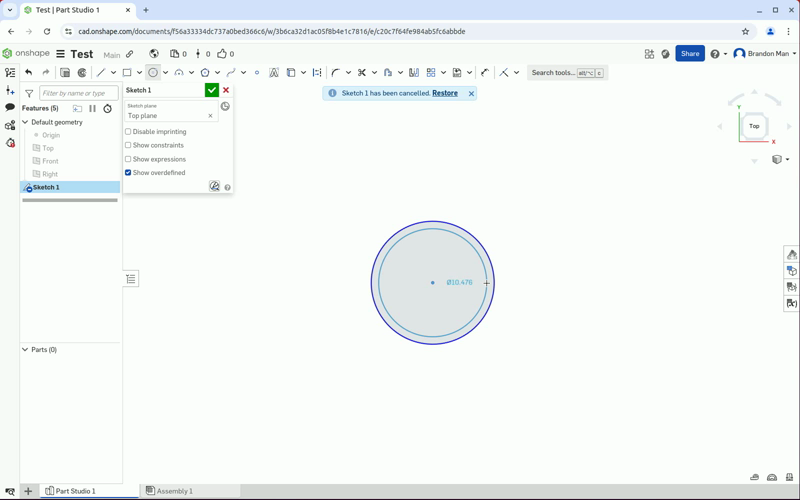
scroll(6)
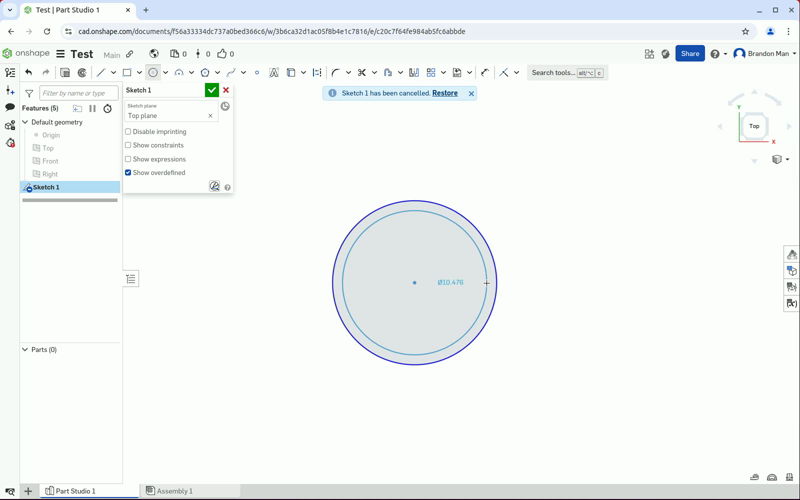
scroll(6)
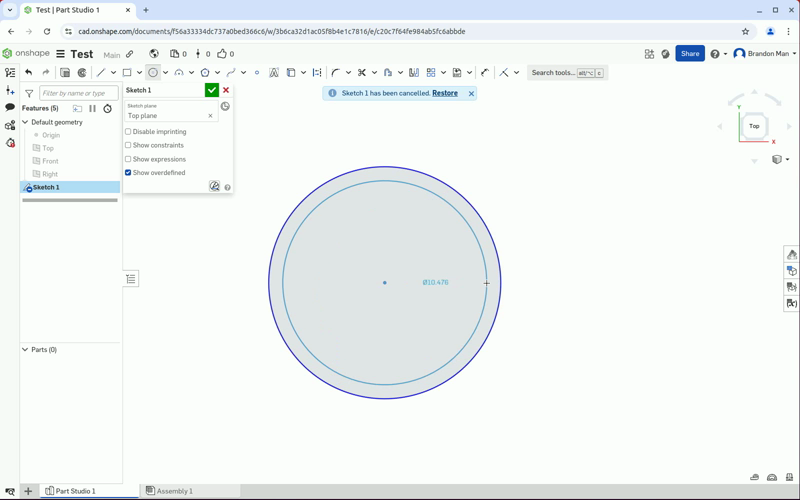
scroll(6)
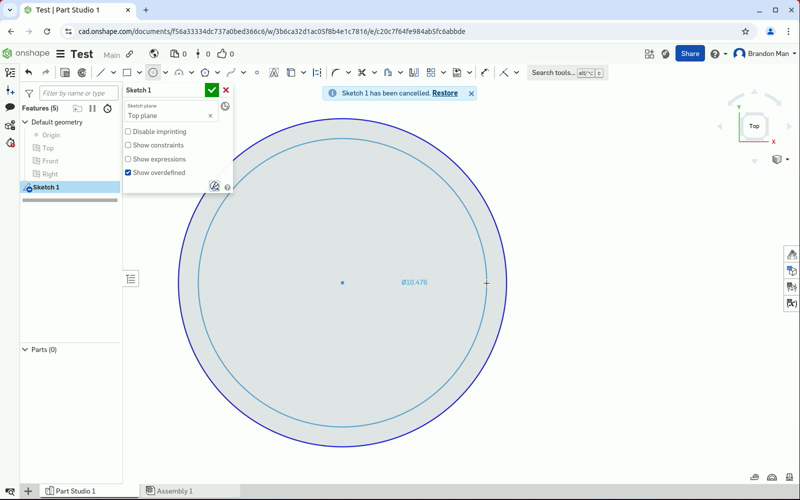
scroll(6)
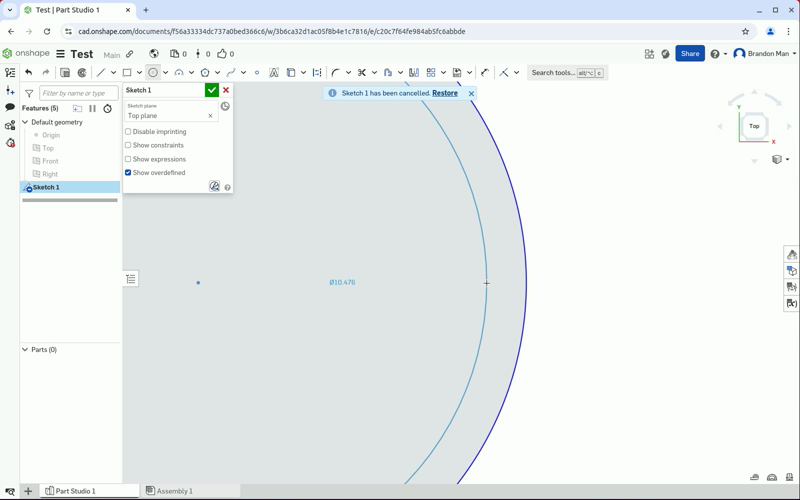
click(486, 282)
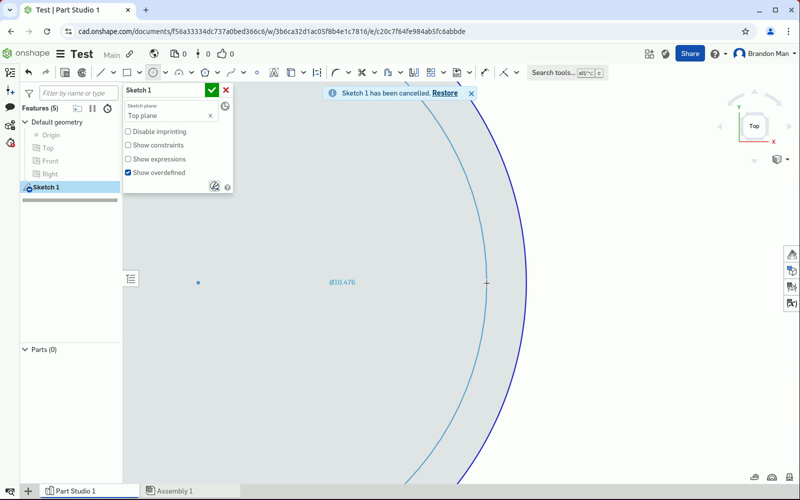
scroll(-6)
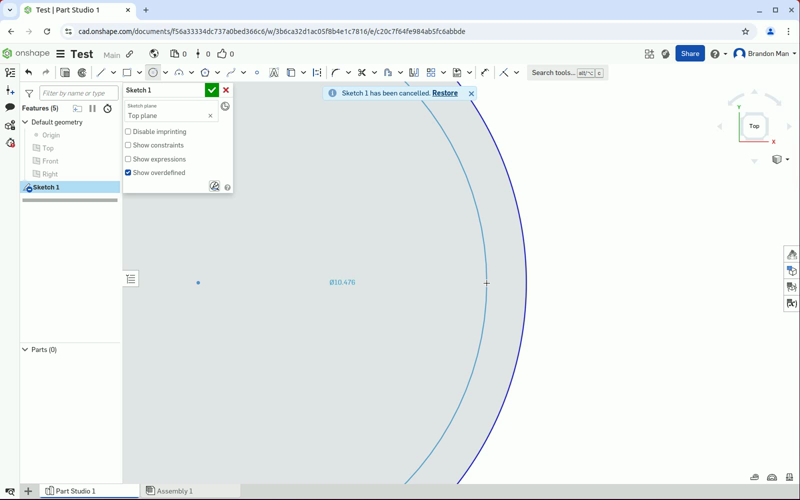
scroll(-6)
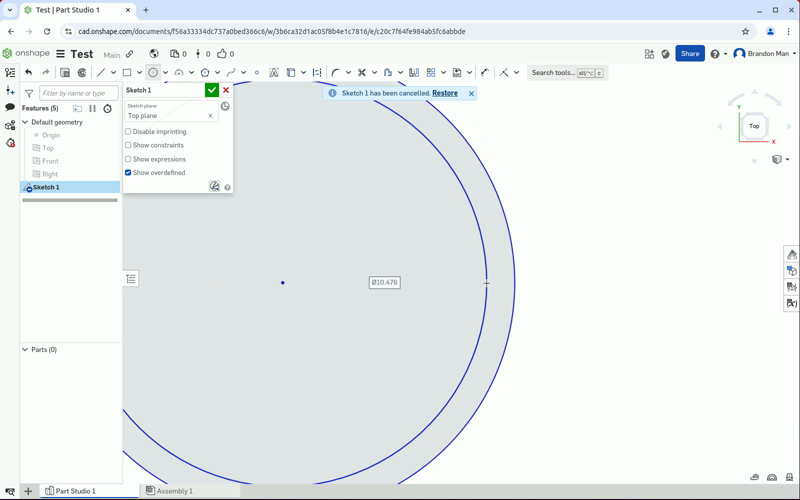
scroll(-6)
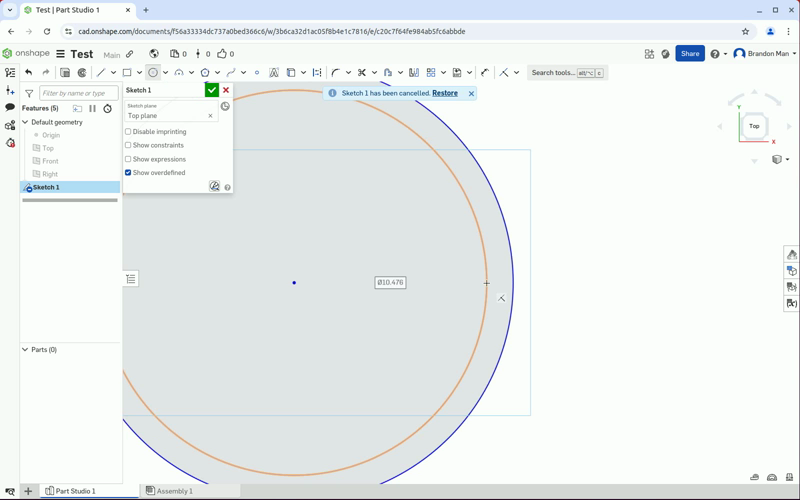
scroll(-6)
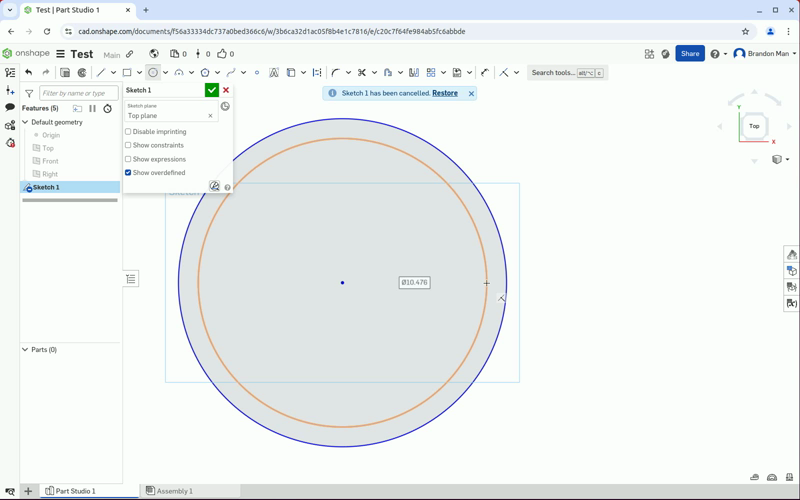
scroll(-6)
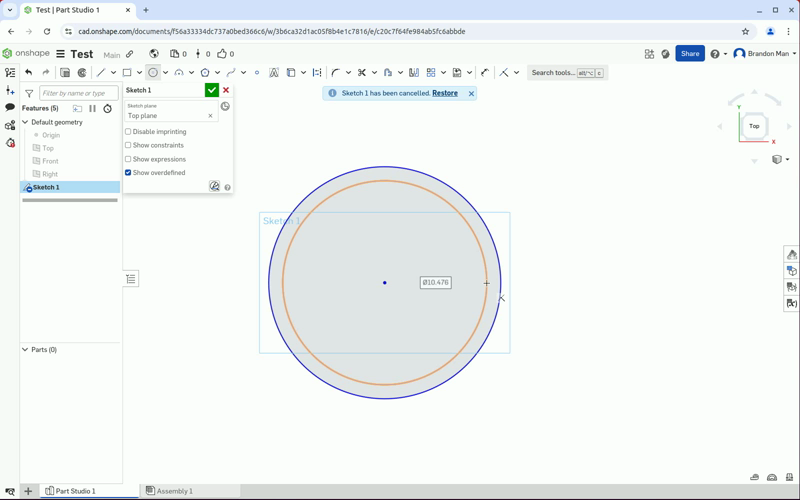
scroll(-6)
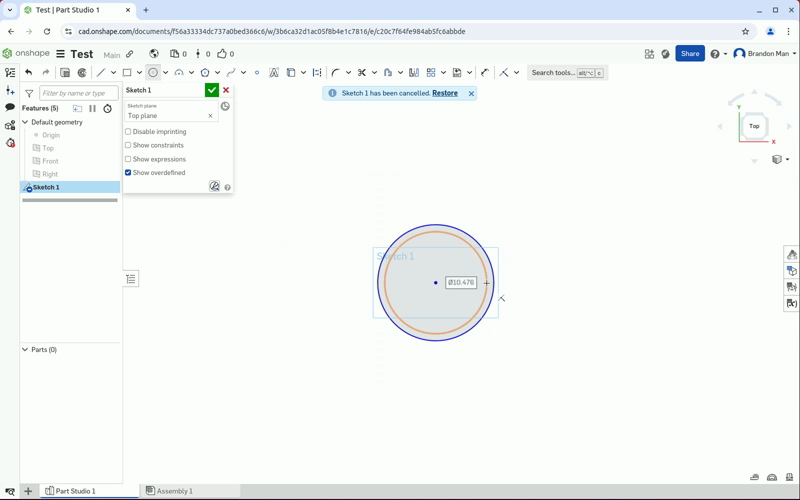
scroll(-6)
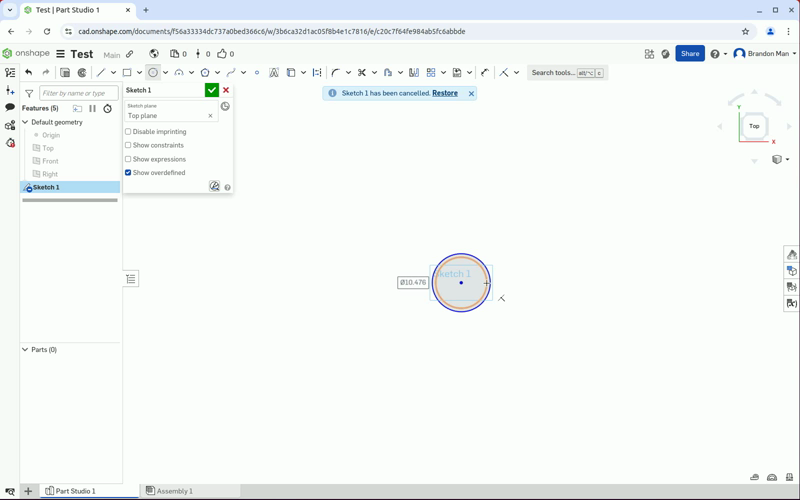
key(esc)
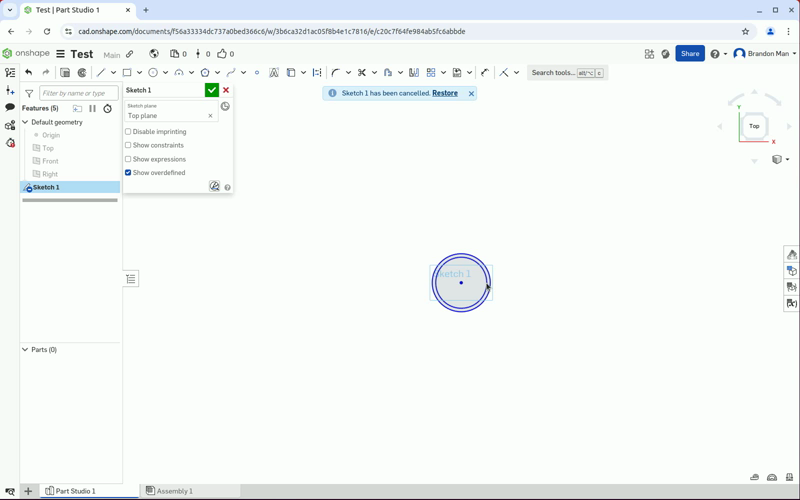
mouse_move(437, 296)
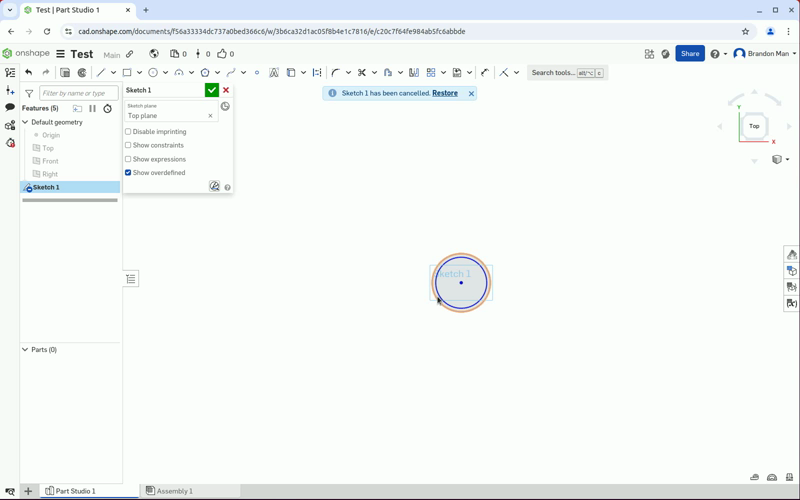
scroll(6)
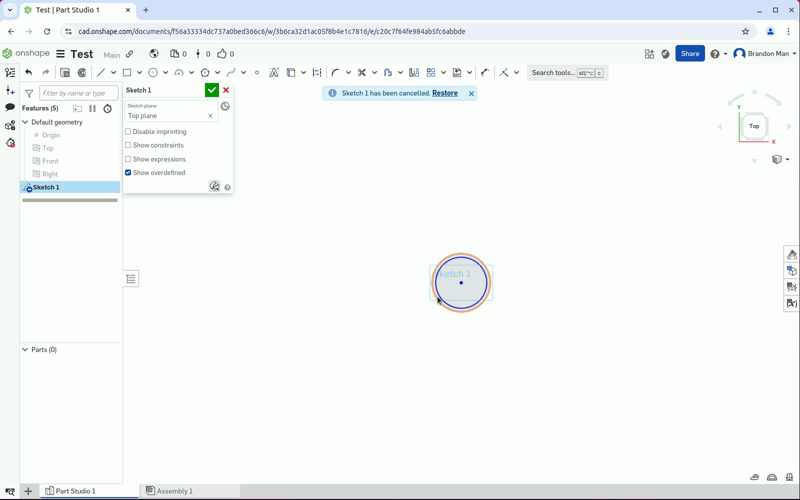
scroll(6)
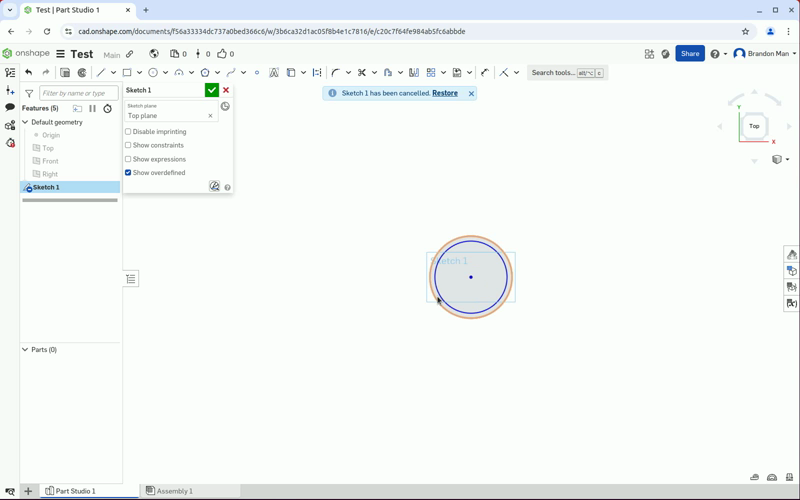
scroll(6)
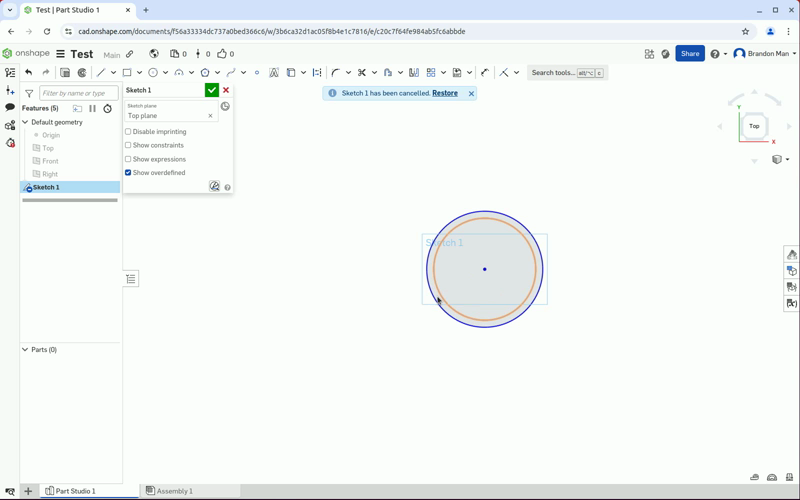
scroll(6)
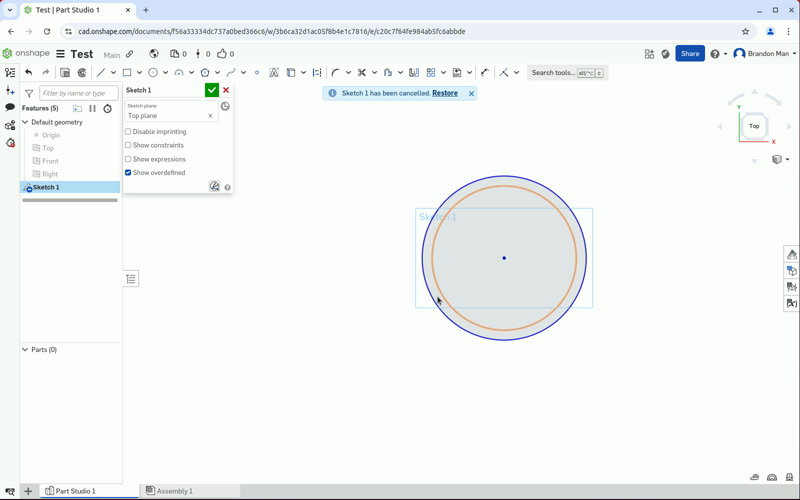
scroll(6)
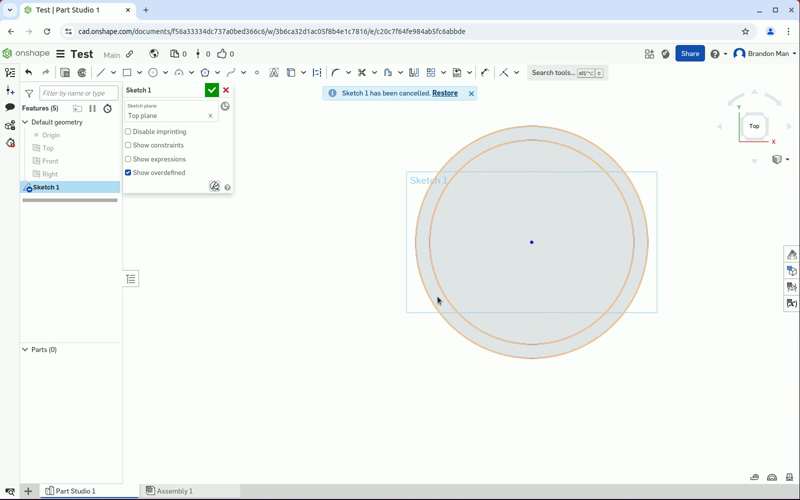
scroll(6)
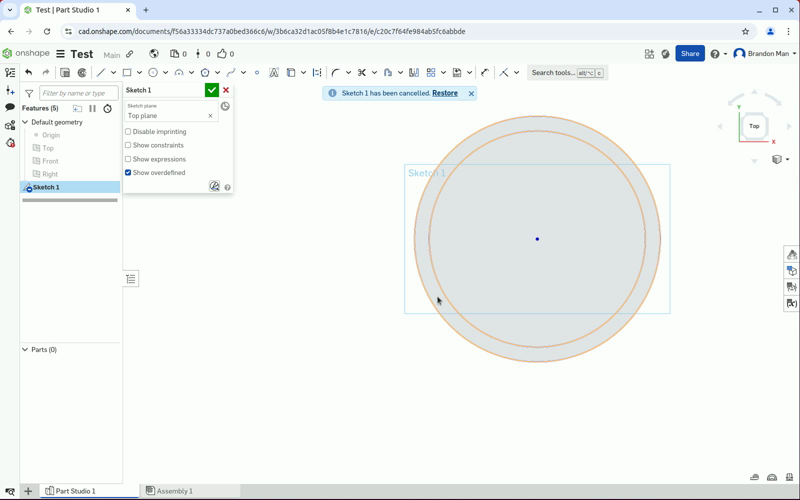
scroll(6)
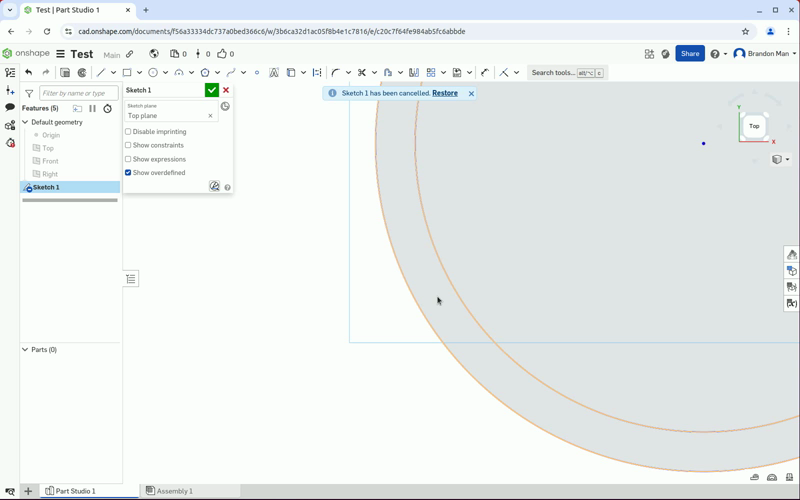
click(437, 296)
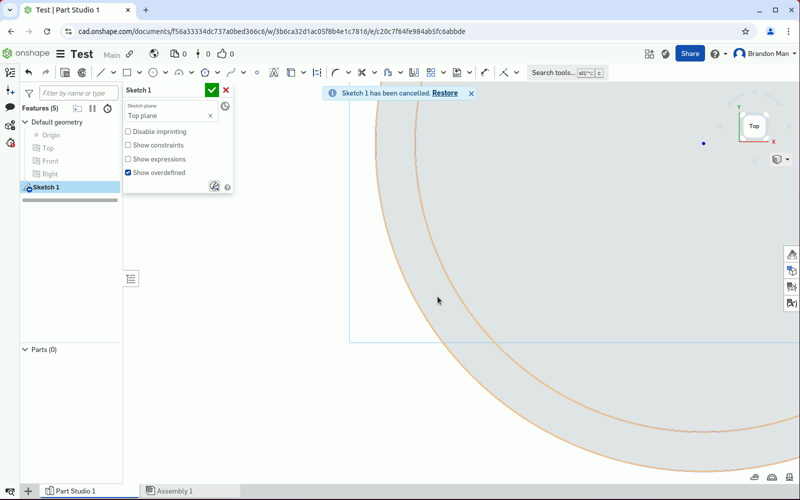
scroll(-6)
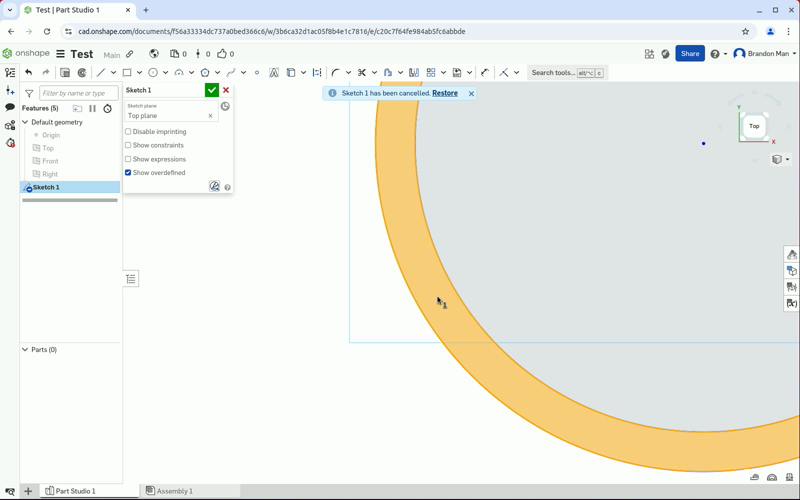
scroll(-6)
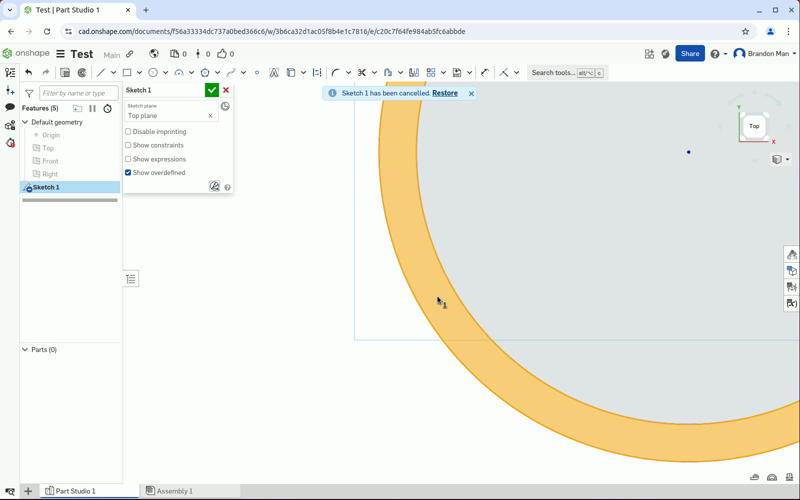
scroll(-6)
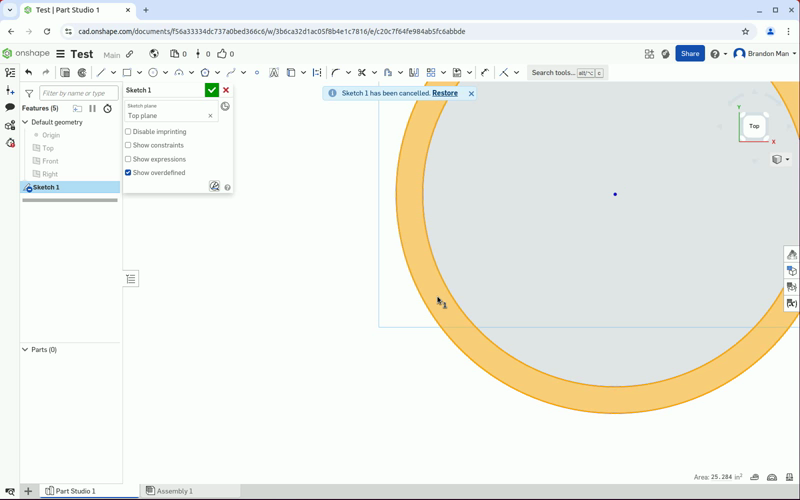
scroll(-6)
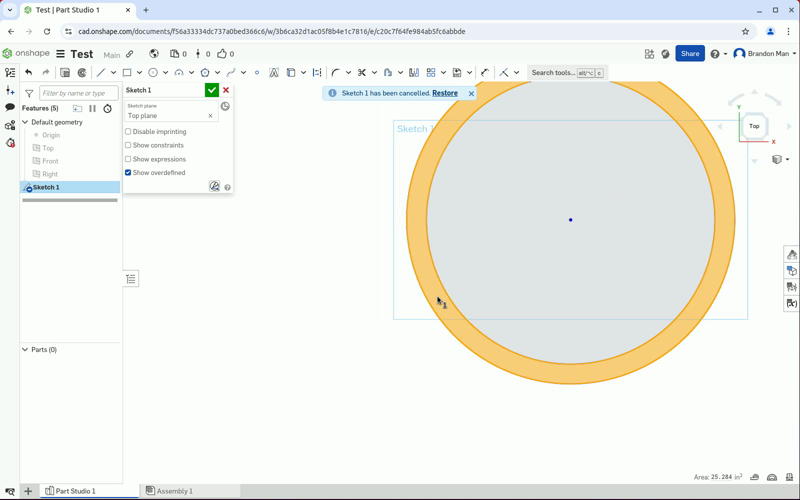
scroll(-6)
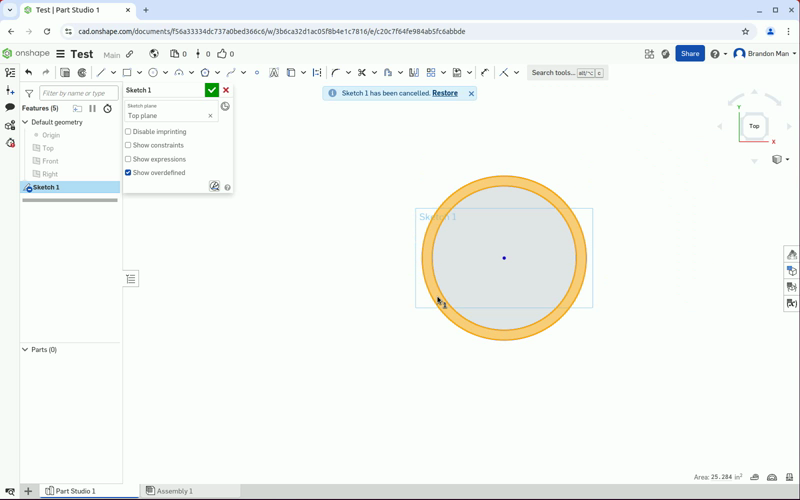
scroll(-6)
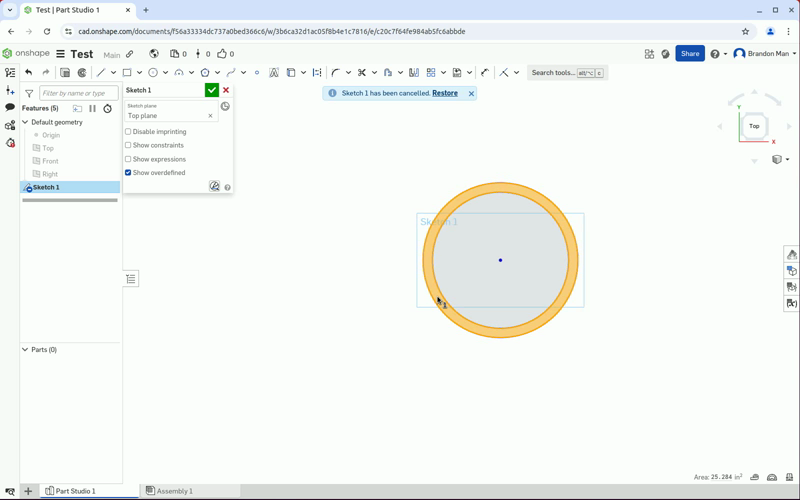
scroll(-6)
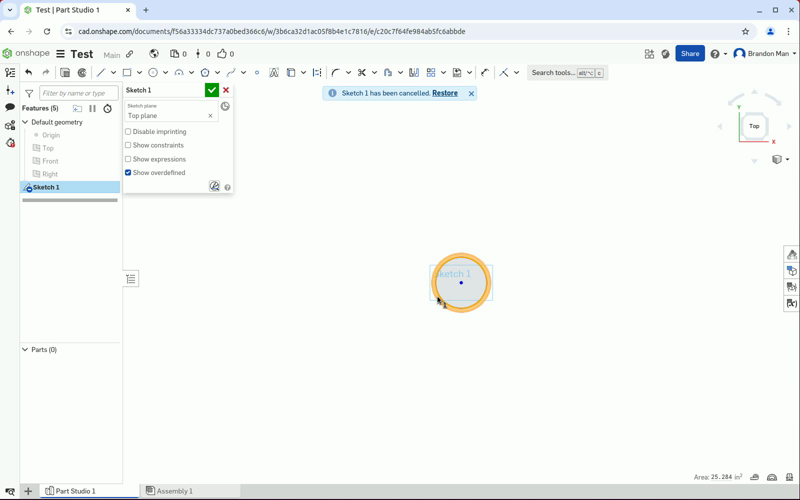
mouse_move(73, 352)
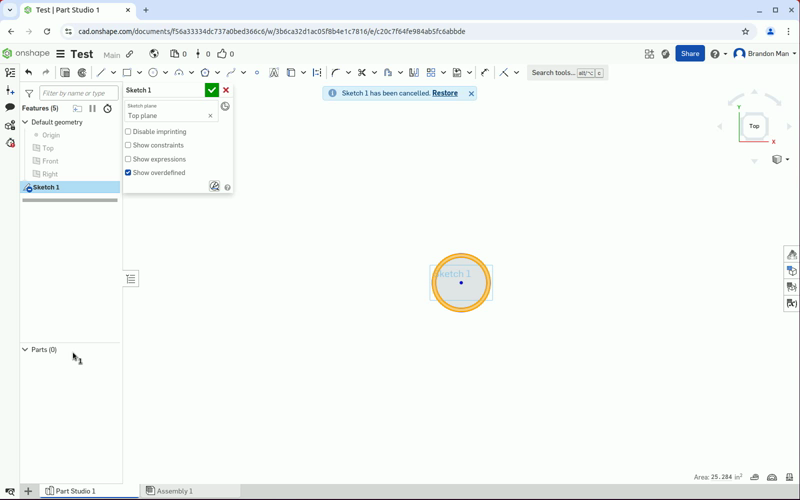
key(shift+y)
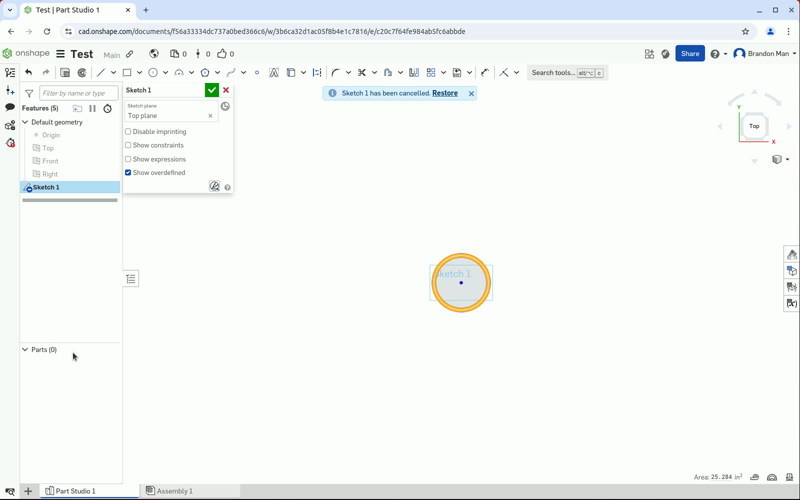
key(shift+e)
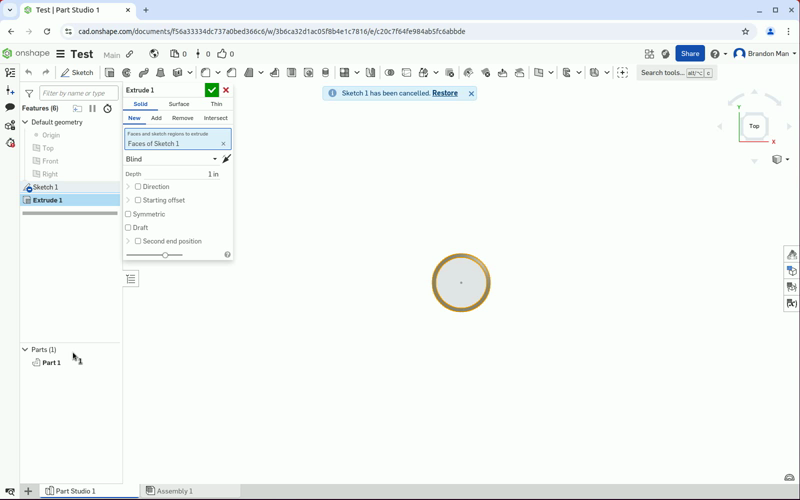
mouse_move(143, 106)
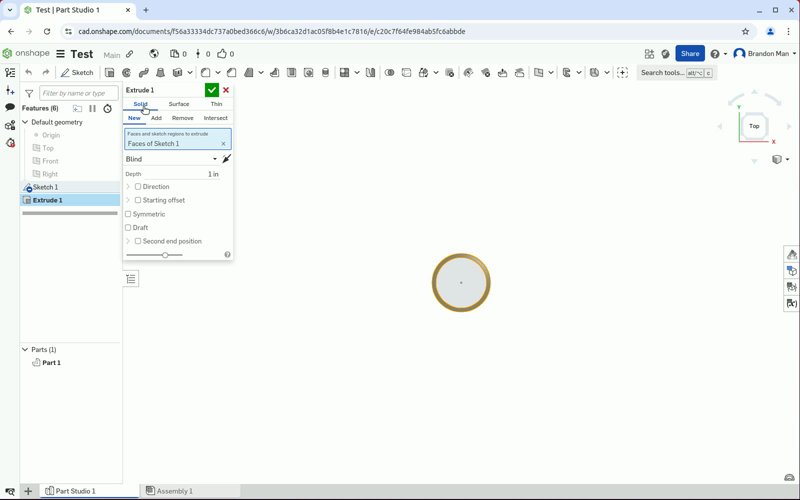
click(143, 106)
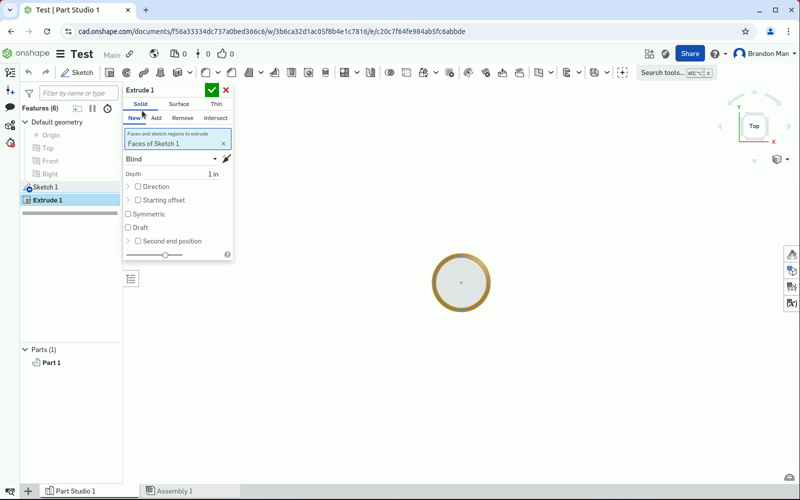
mouse_move(137, 120)
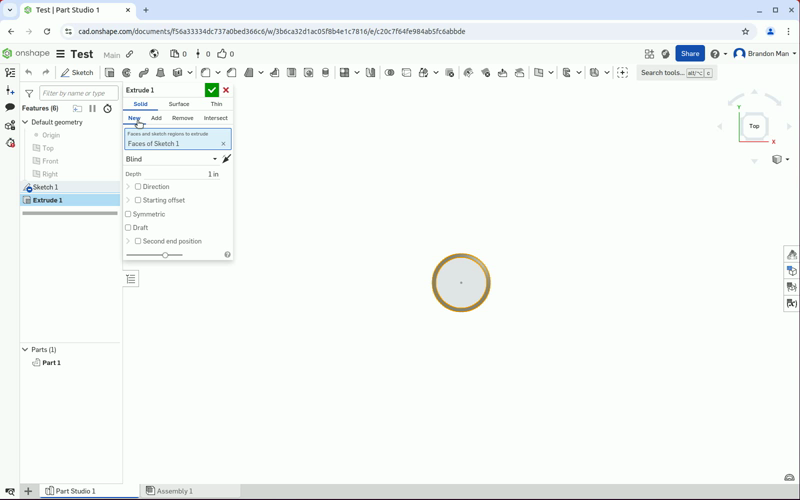
click(137, 120)
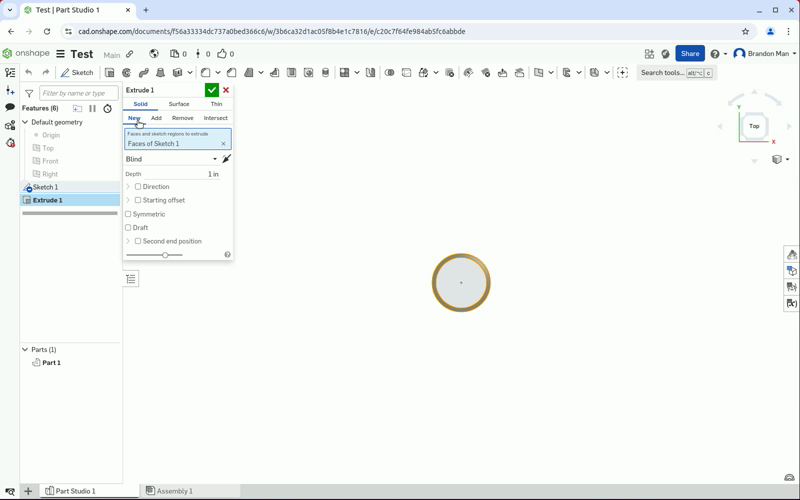
key(tab, 4)
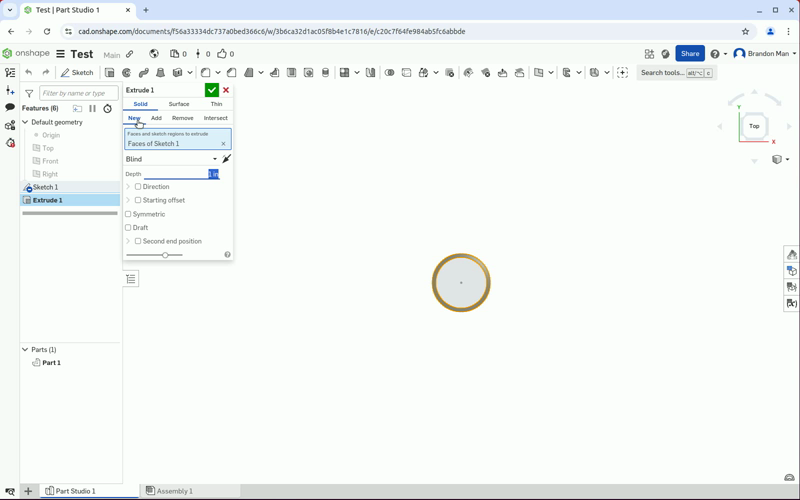
text(23.108)
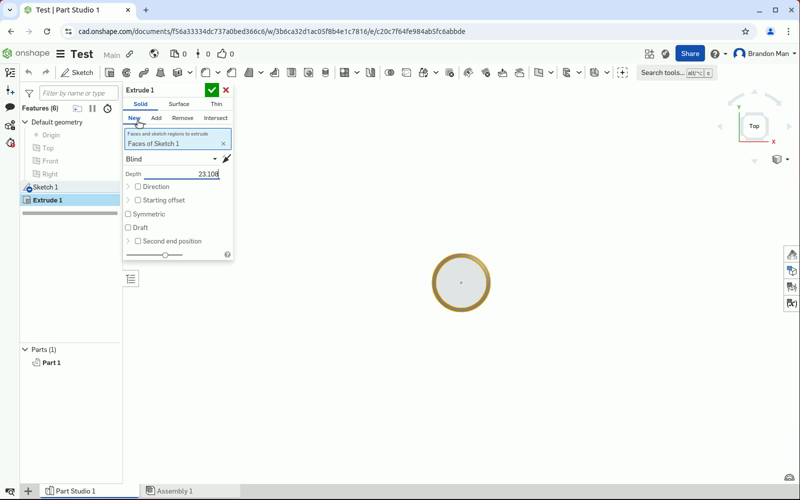
key(enter)
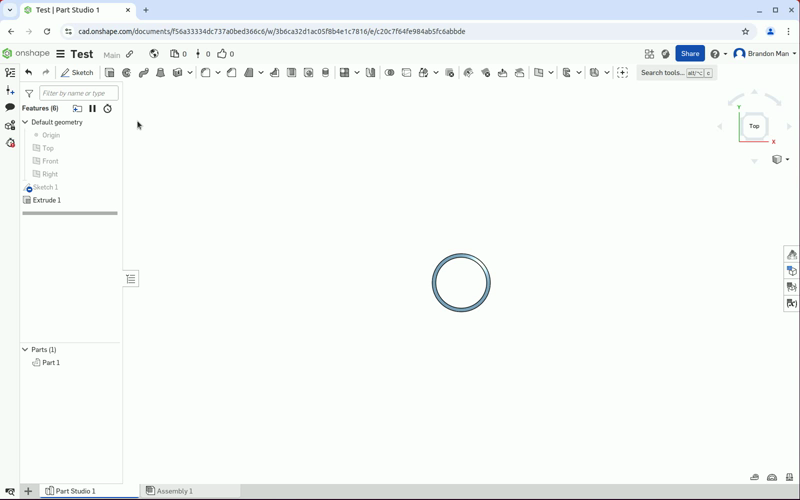
key(shift+h)
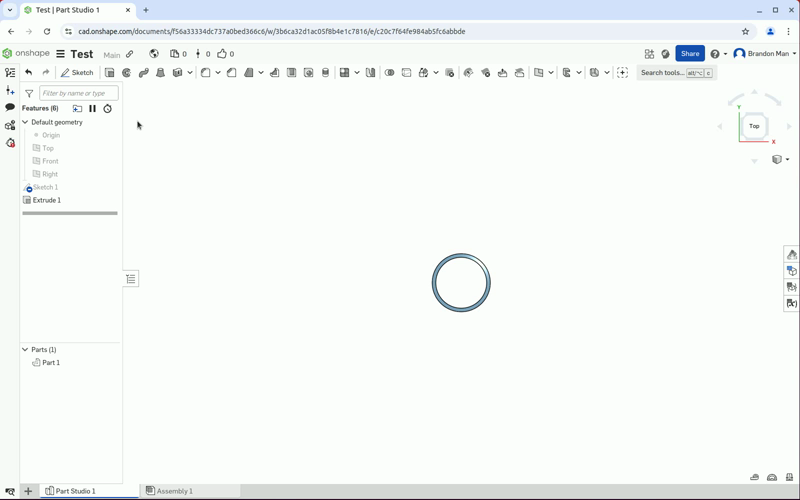
key(shift+h)
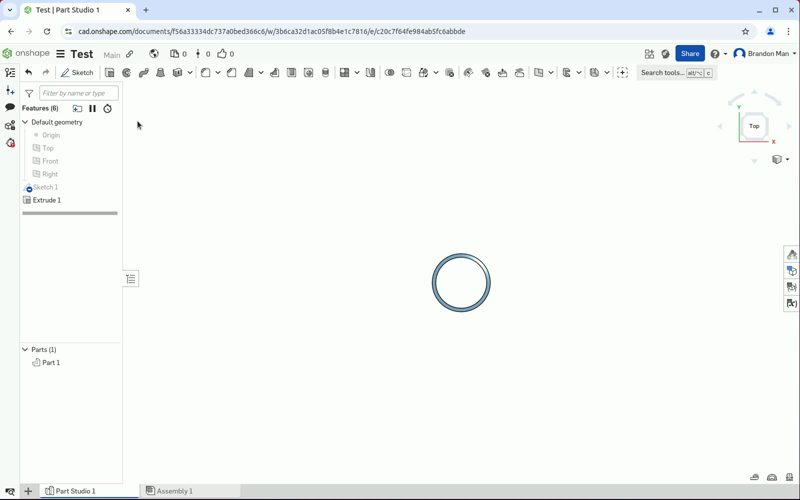
mouse_move(73, 189)
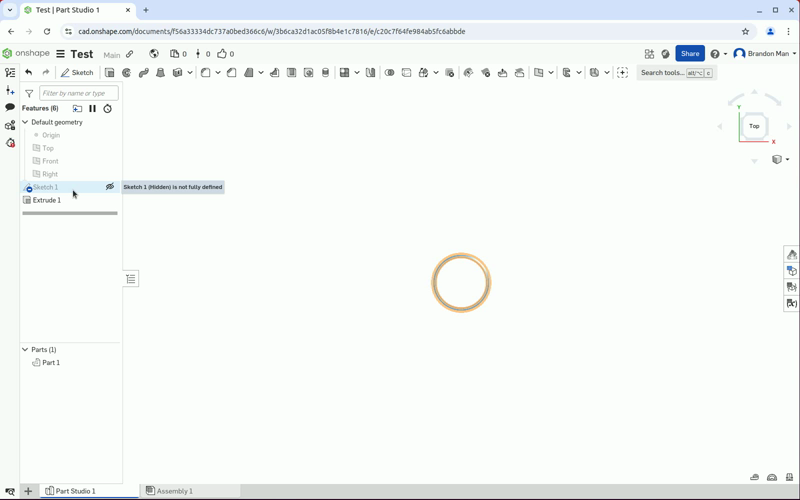
click(73, 189)
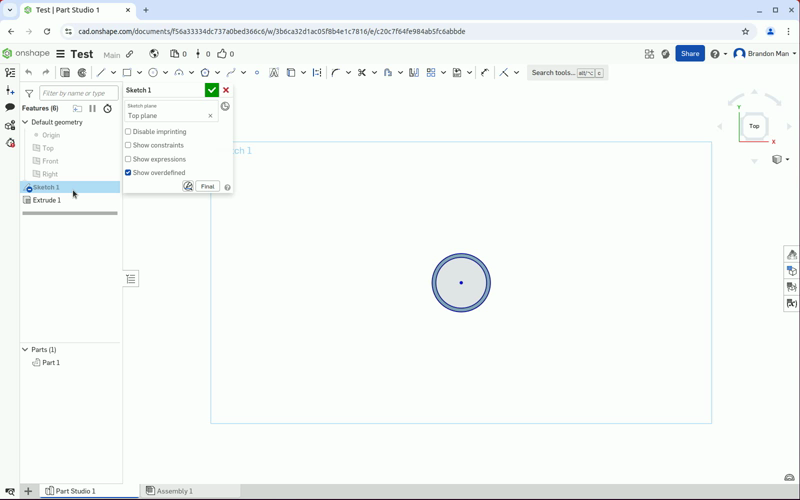
mouse_move(229, 92)
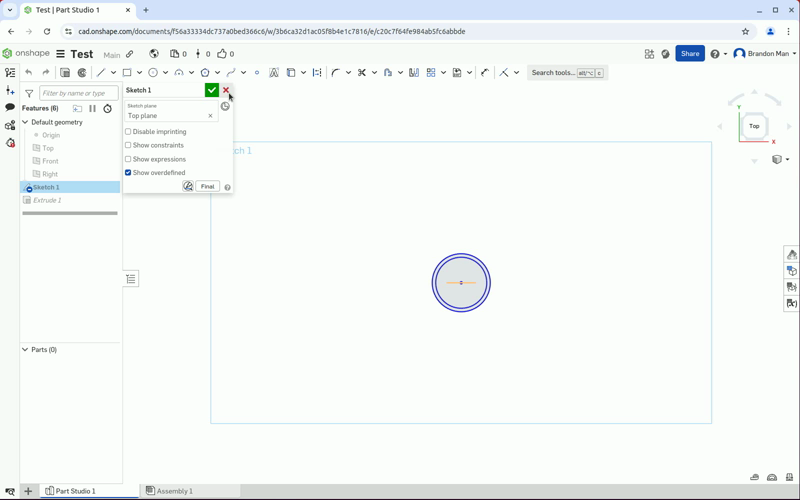
click(229, 92)
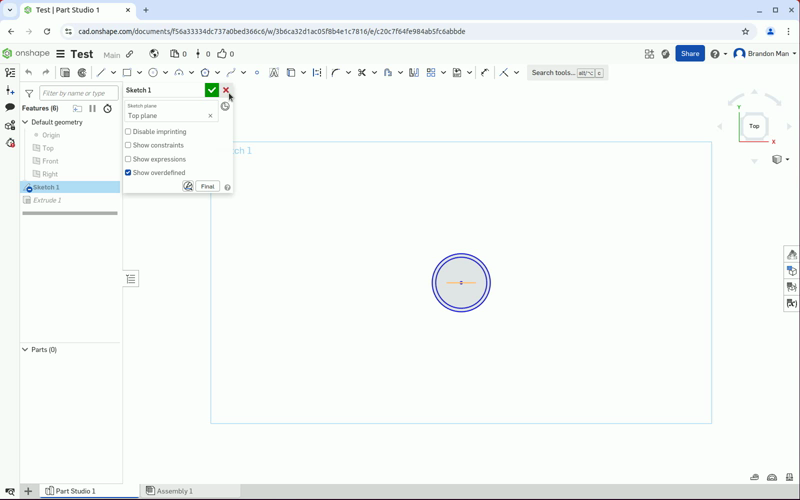
key(shift+s)
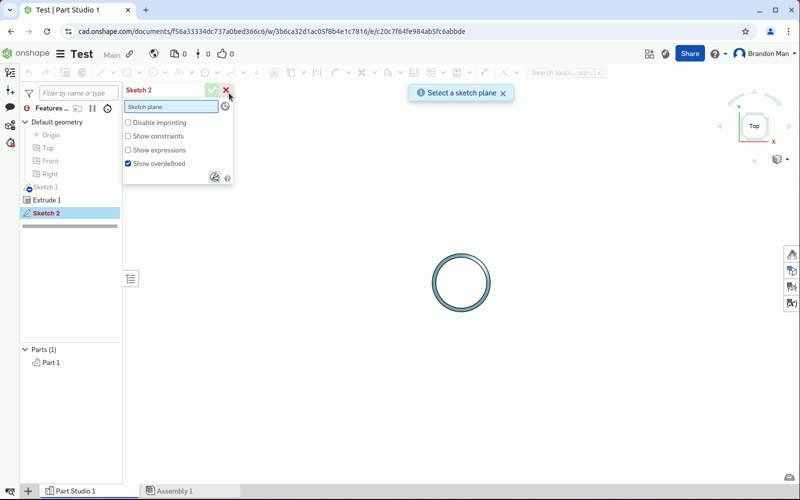
mouse_move(73, 150)
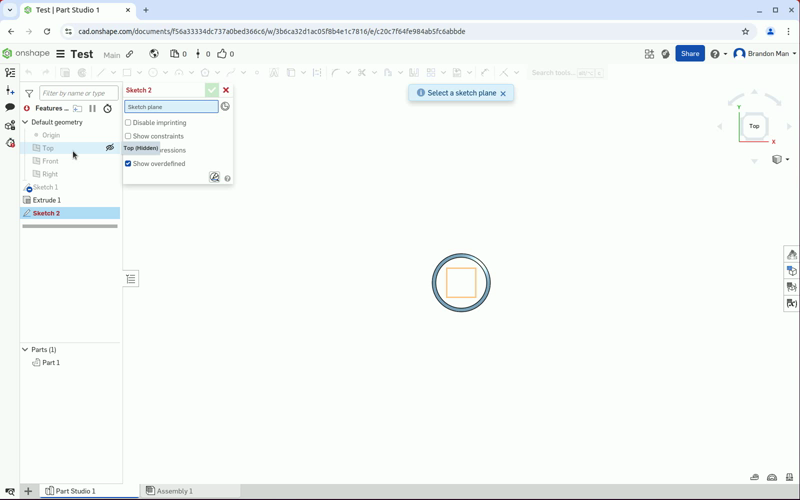
click(73, 150)
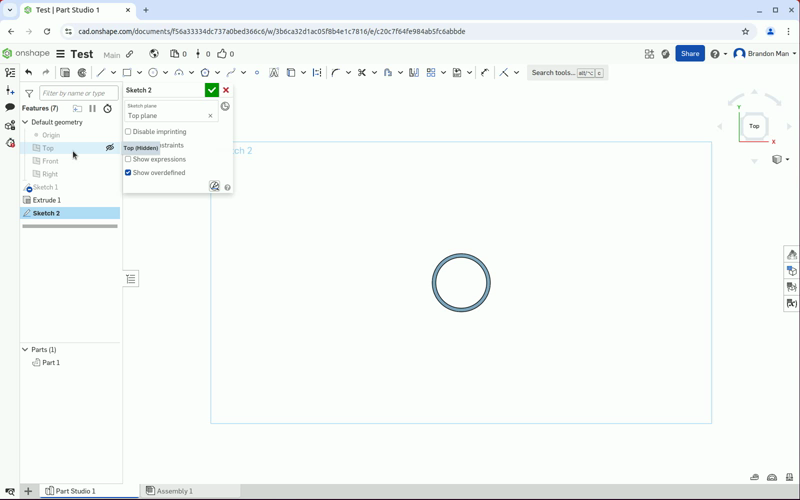
mouse_move(73, 352)
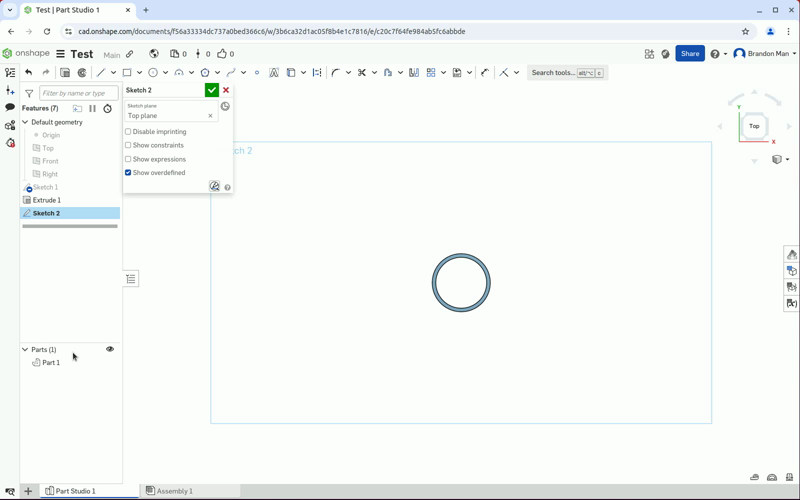
key(y)
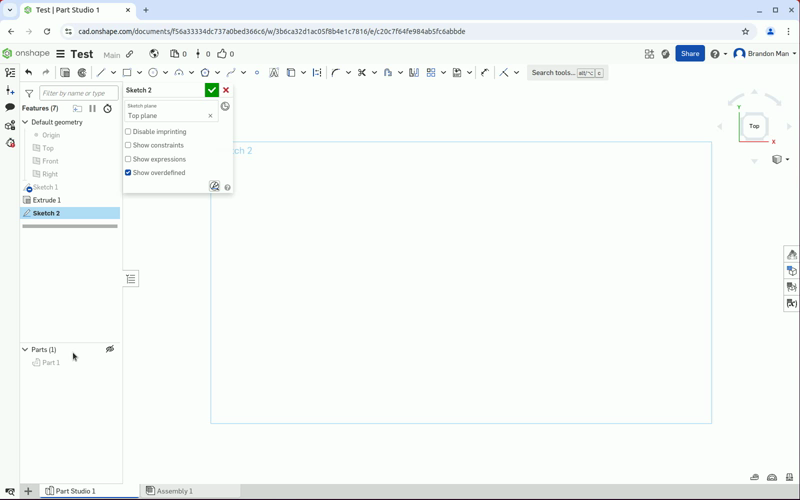
key(c)
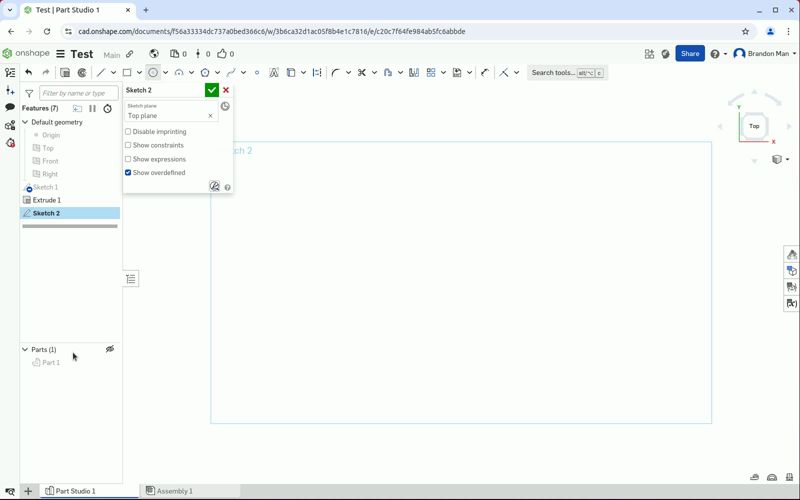
key_down(shift)
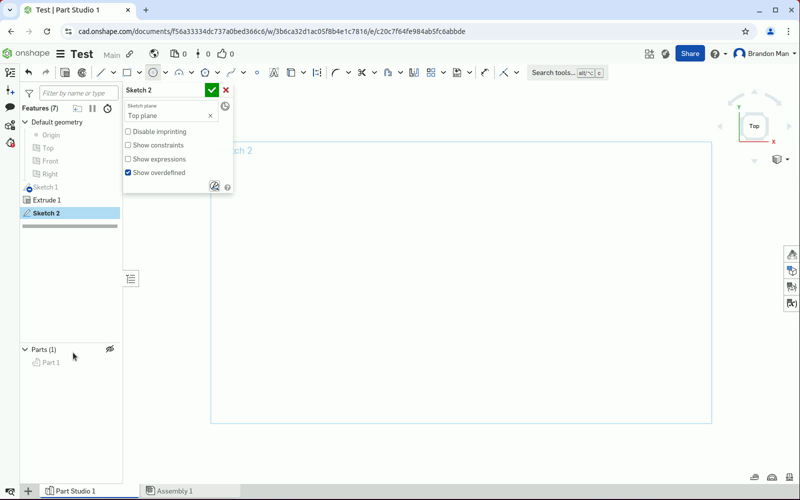
mouse_move(461, 282)
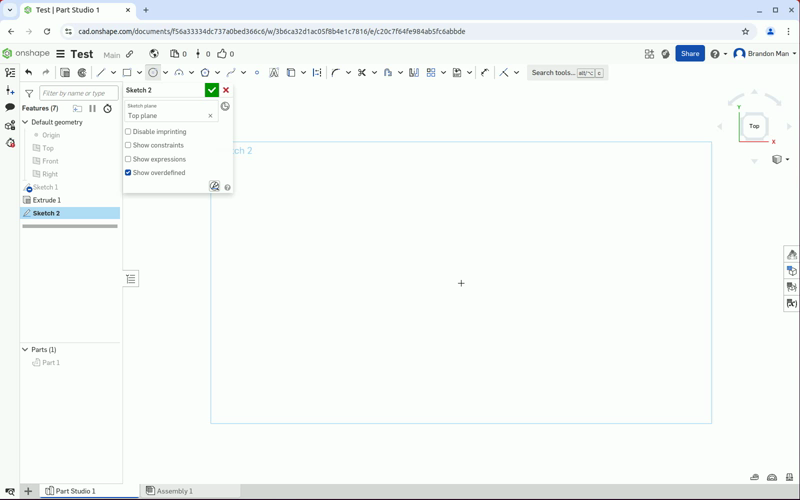
click(461, 282)
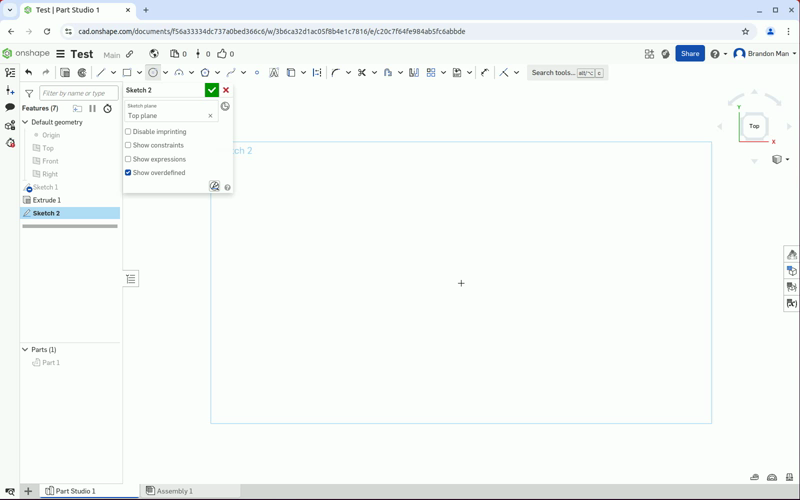
key_up(shift)
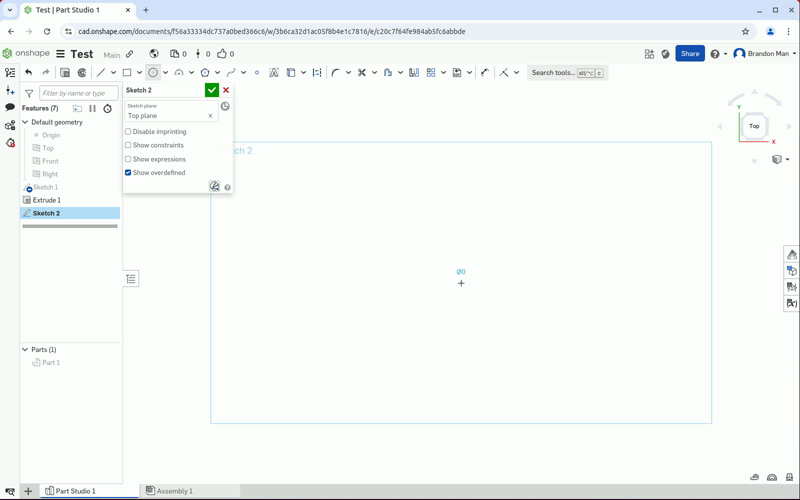
mouse_move(486, 282)
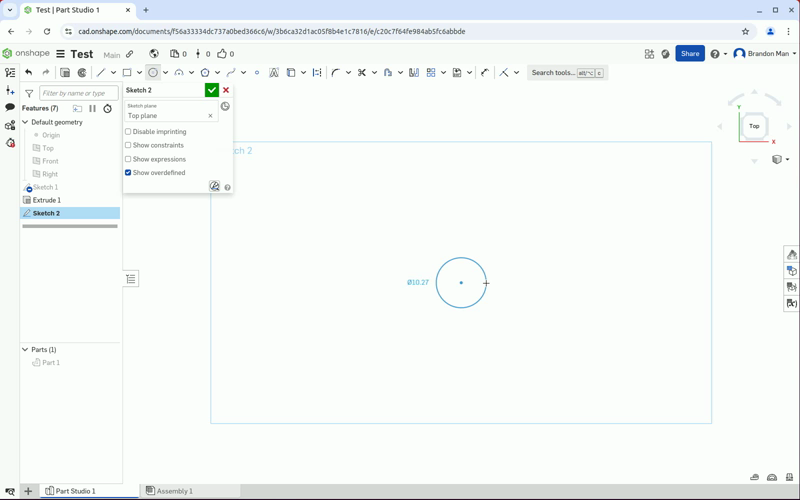
click(486, 282)
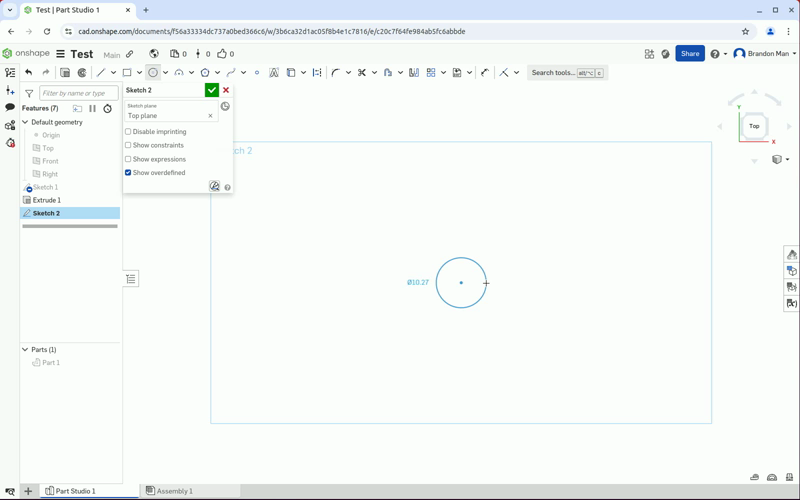
key(esc)
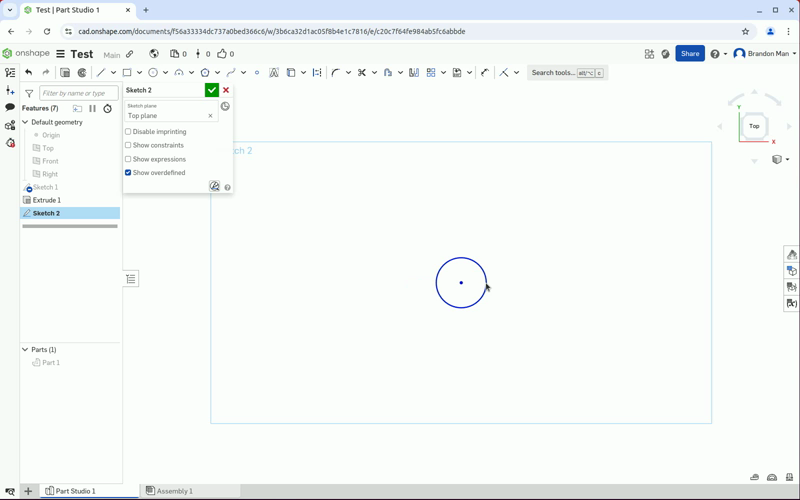
key(c)
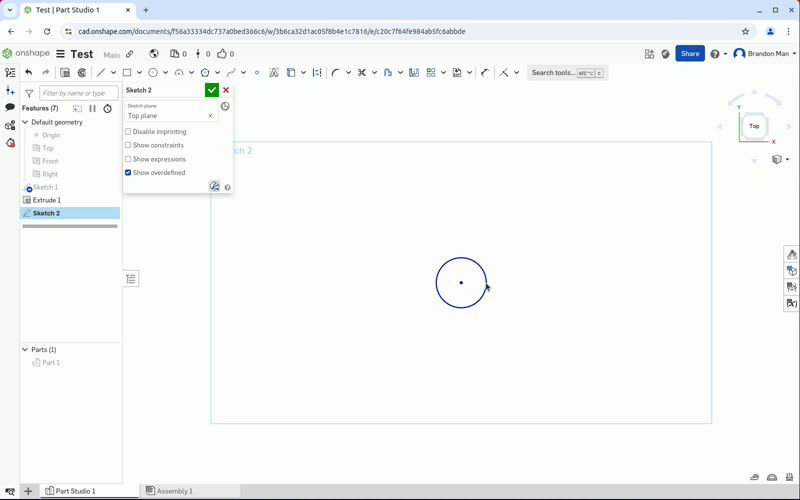
key_down(shift)
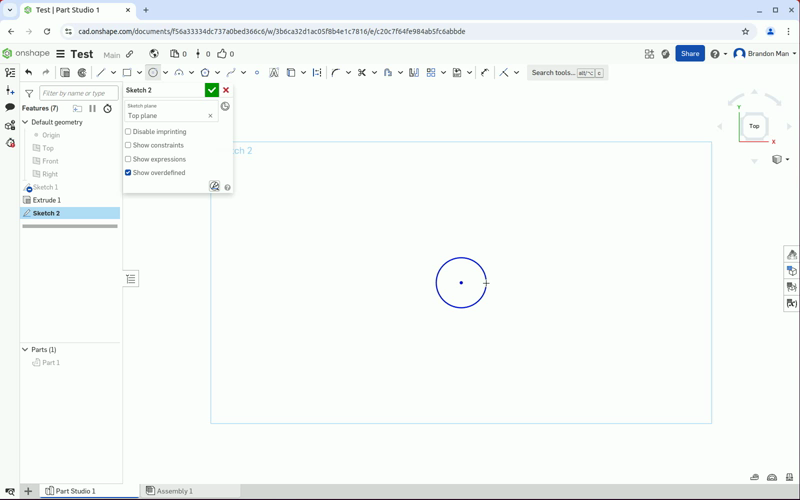
mouse_move(461, 282)
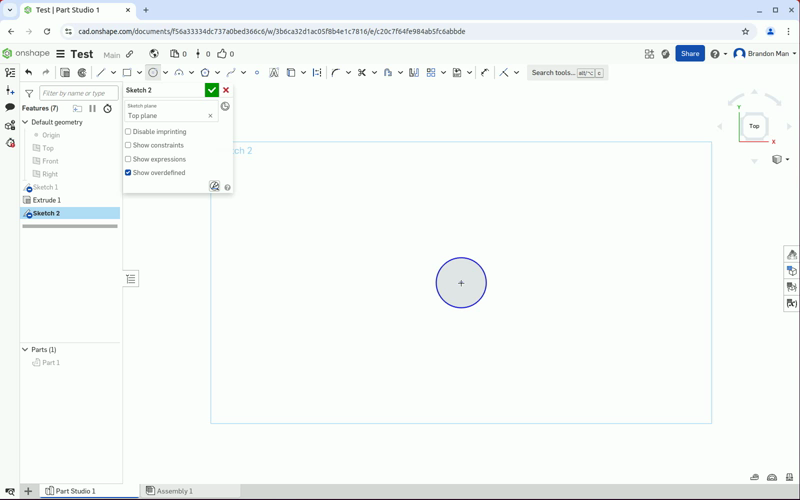
click(461, 282)
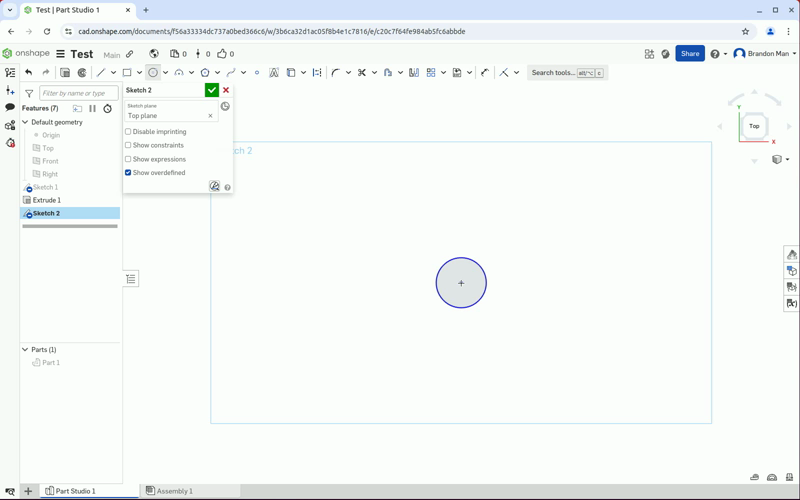
key_up(shift)
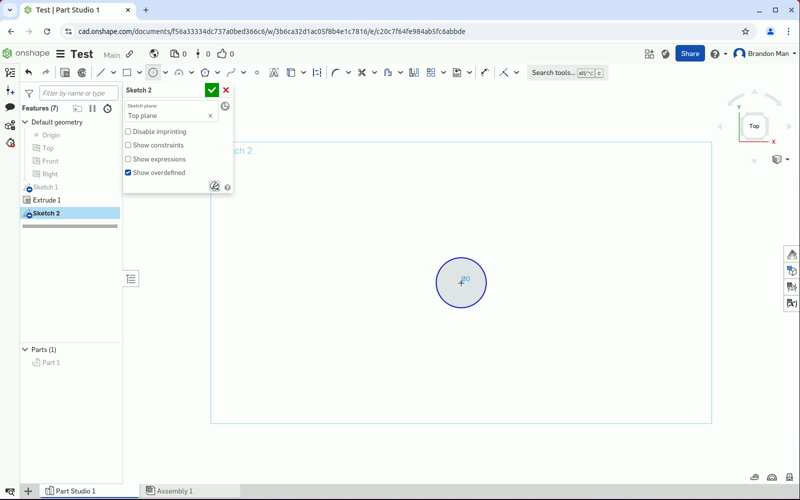
mouse_move(474, 282)
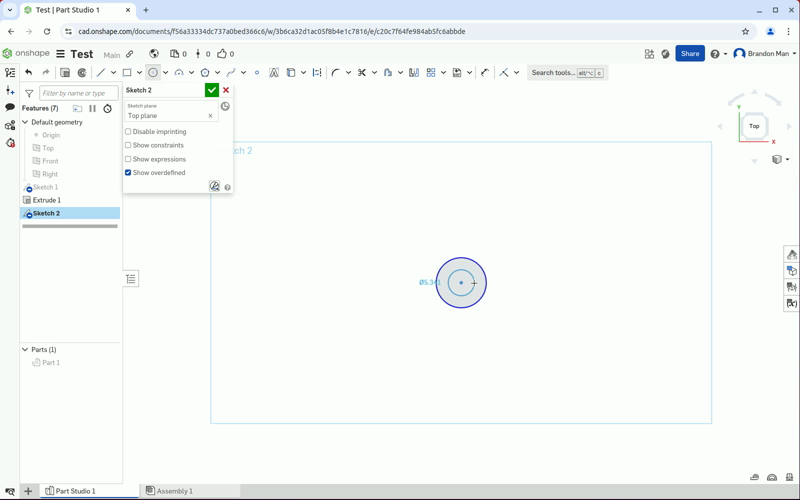
click(474, 282)
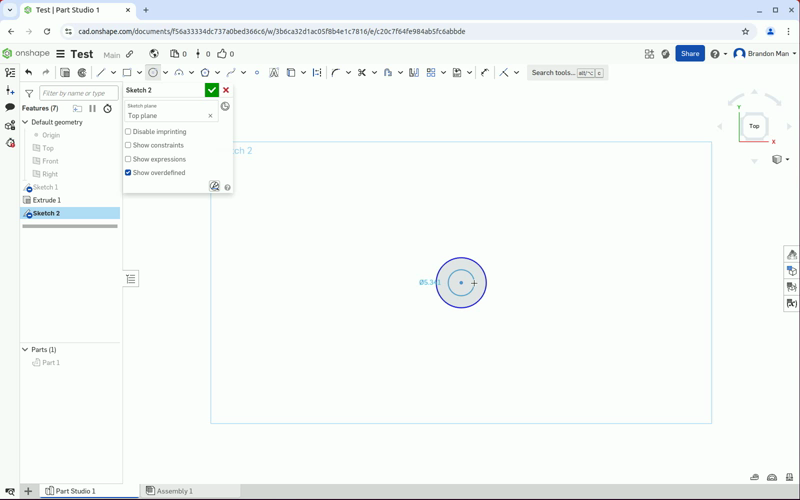
key(esc)
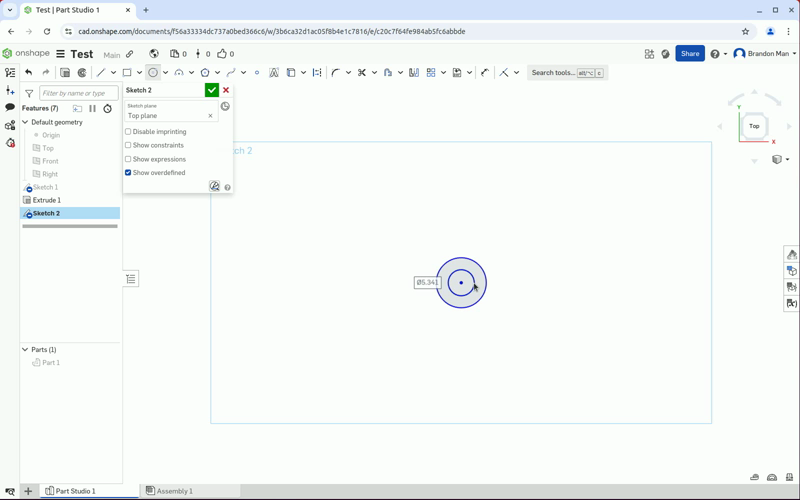
mouse_move(478, 267)
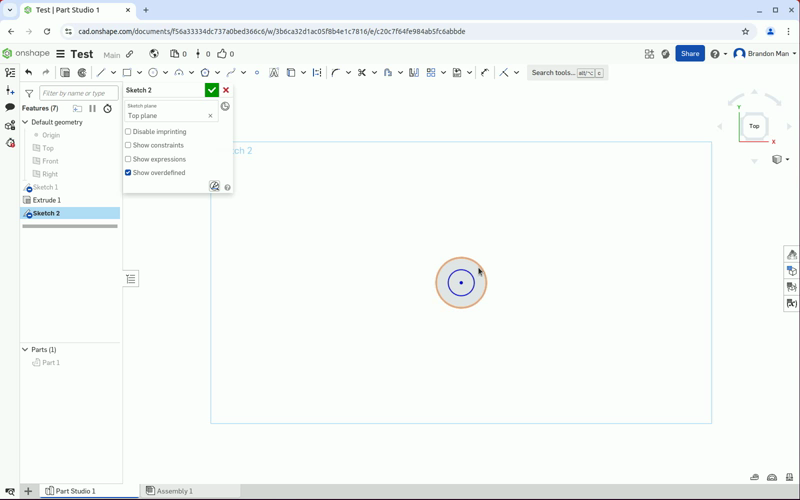
scroll(6)
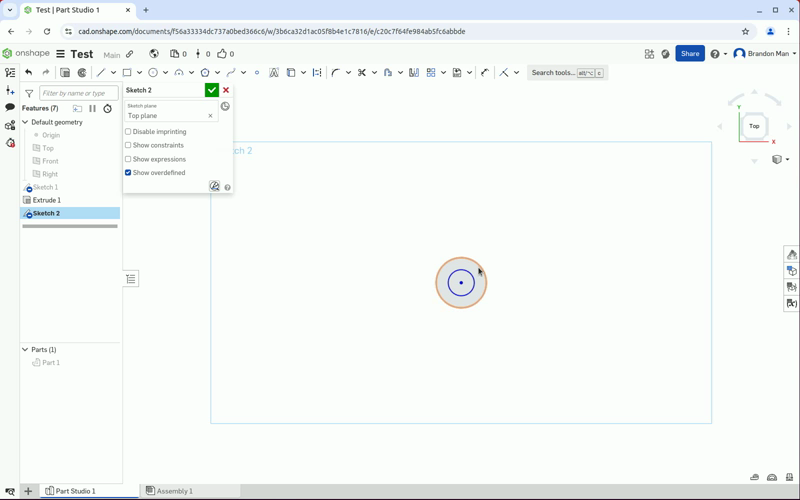
scroll(6)
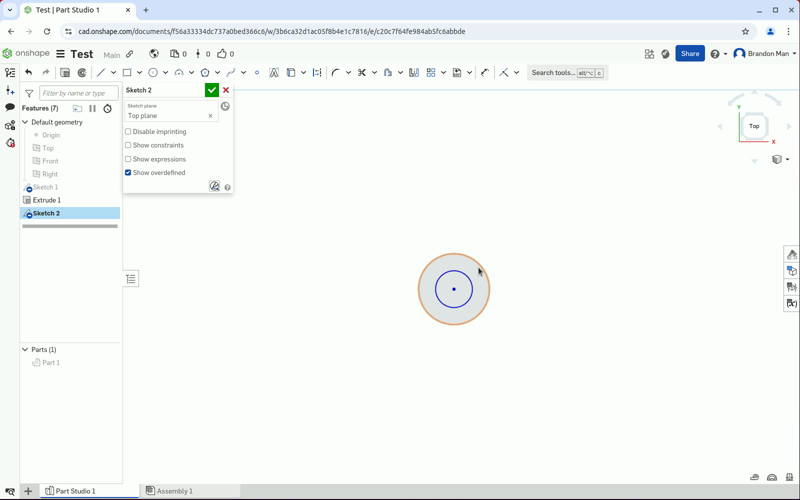
scroll(6)
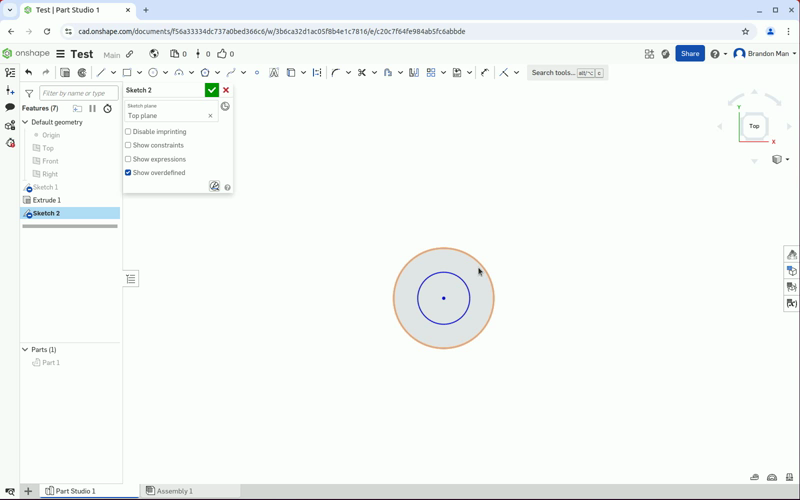
scroll(6)
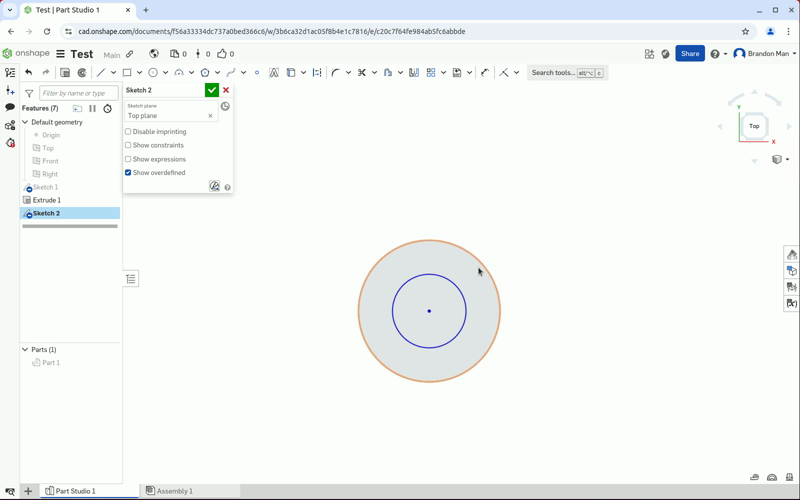
scroll(6)
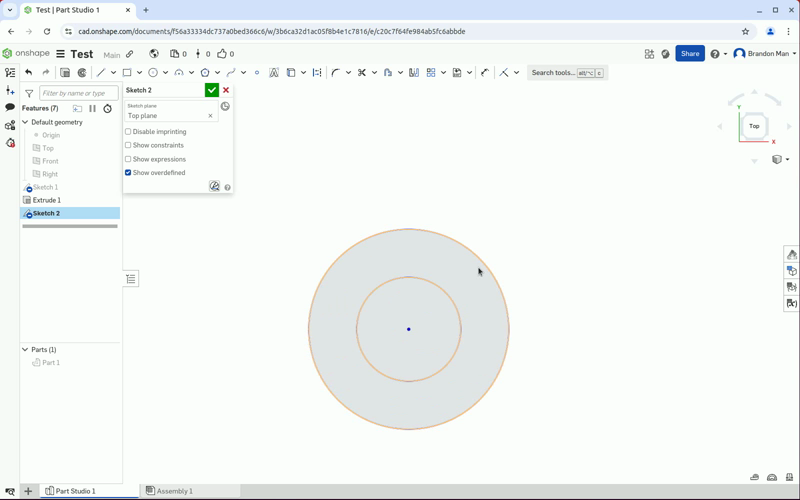
scroll(6)
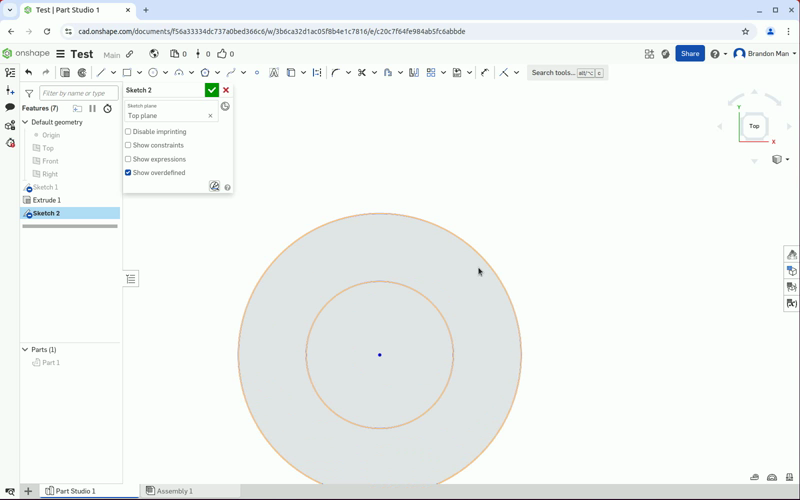
scroll(6)
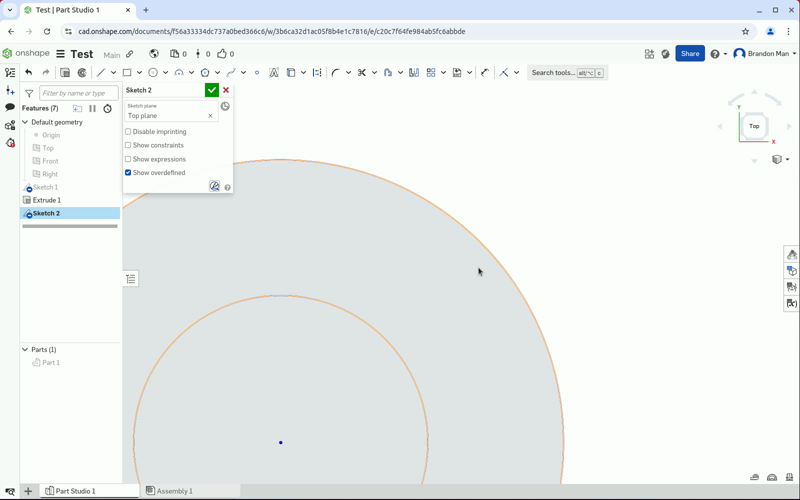
click(478, 267)
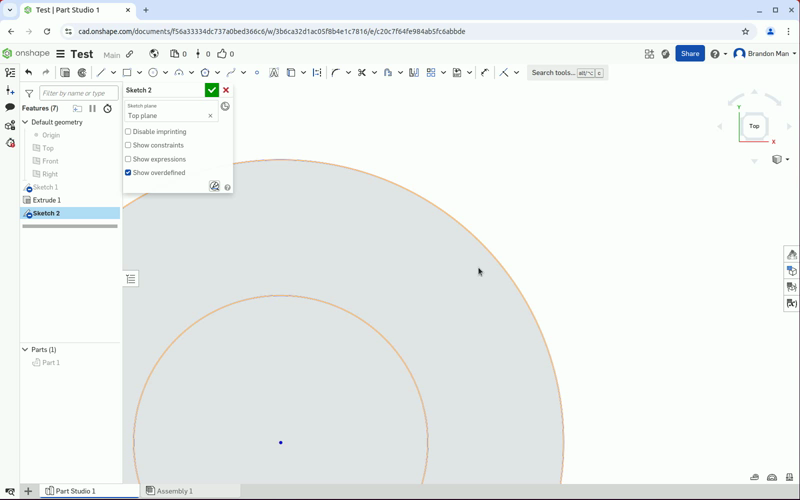
scroll(-6)
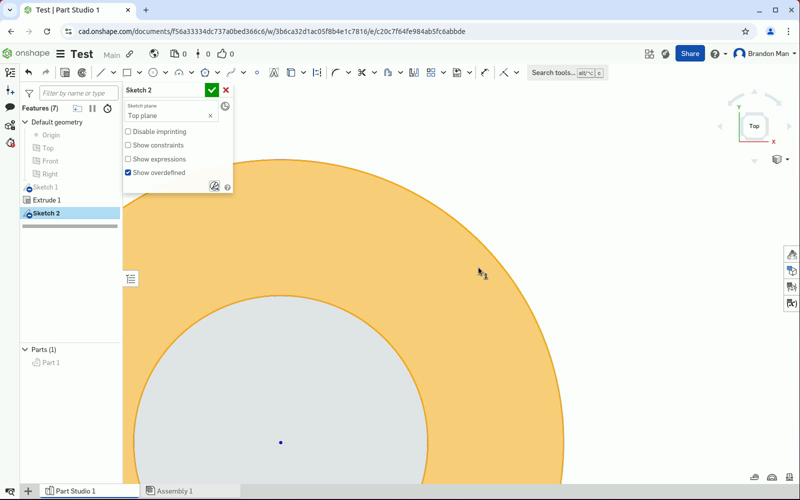
scroll(-6)
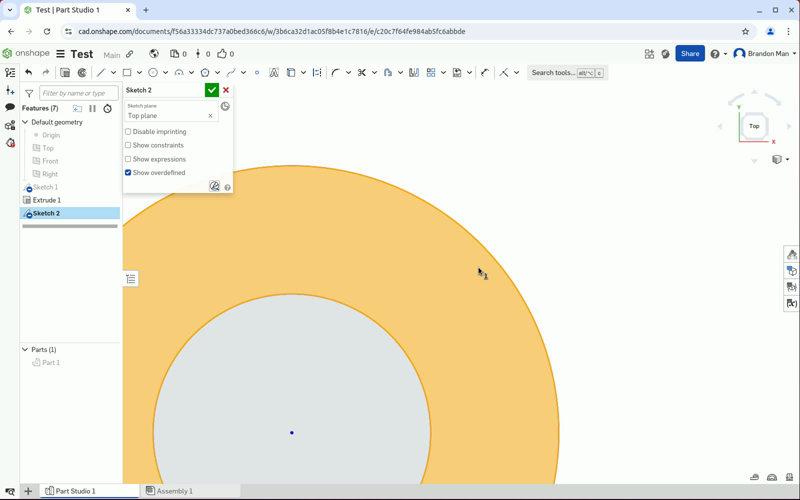
scroll(-6)
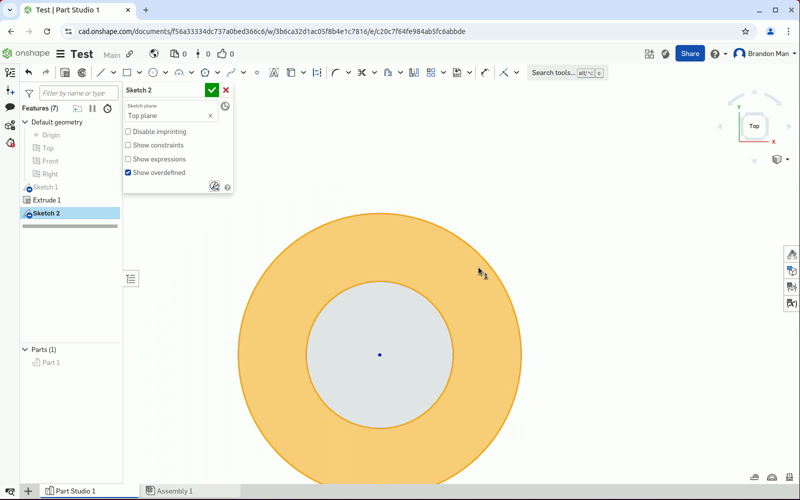
scroll(-6)
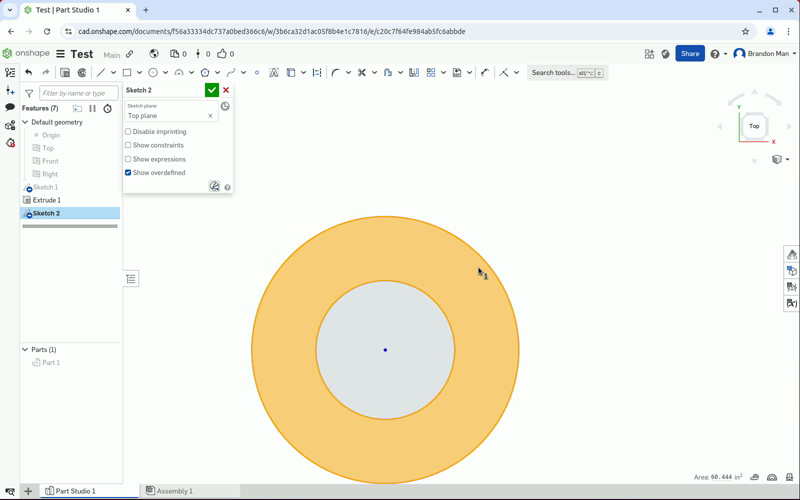
scroll(-6)
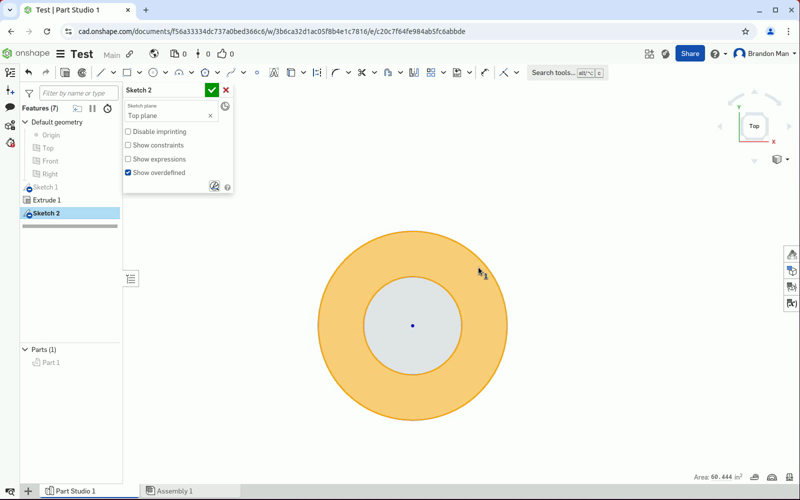
scroll(-6)
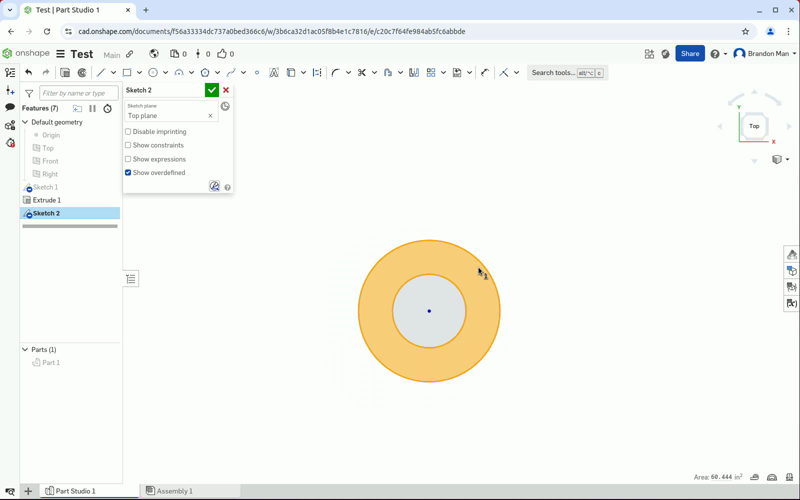
scroll(-6)
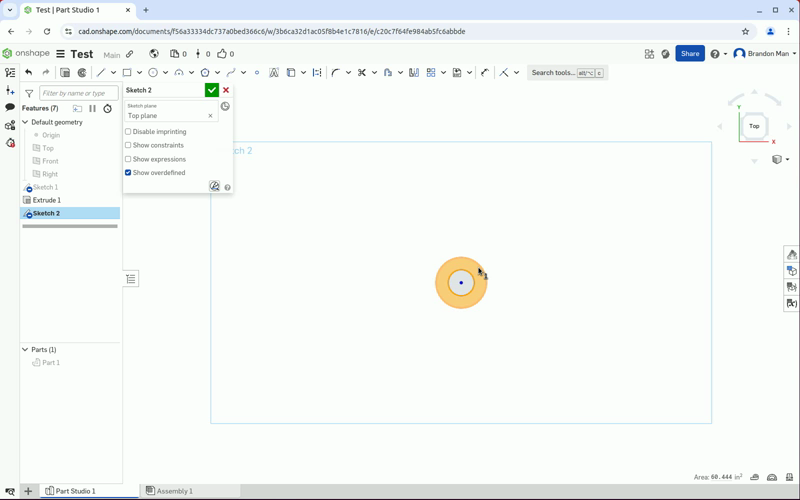
mouse_move(73, 352)
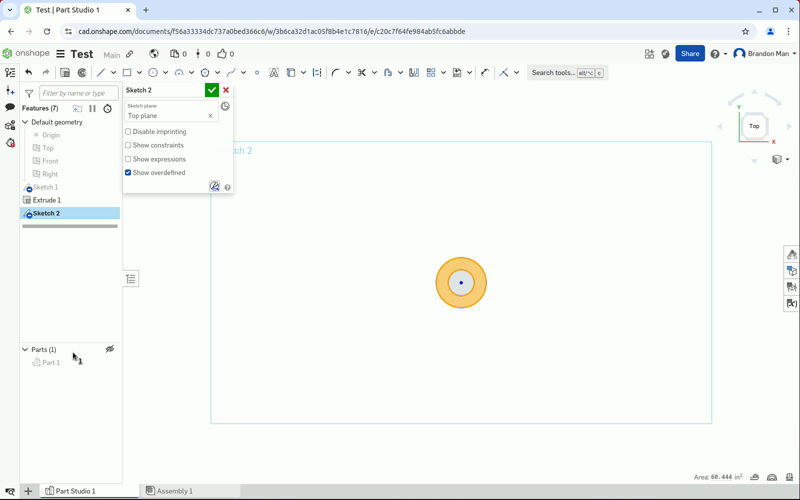
key(shift+y)
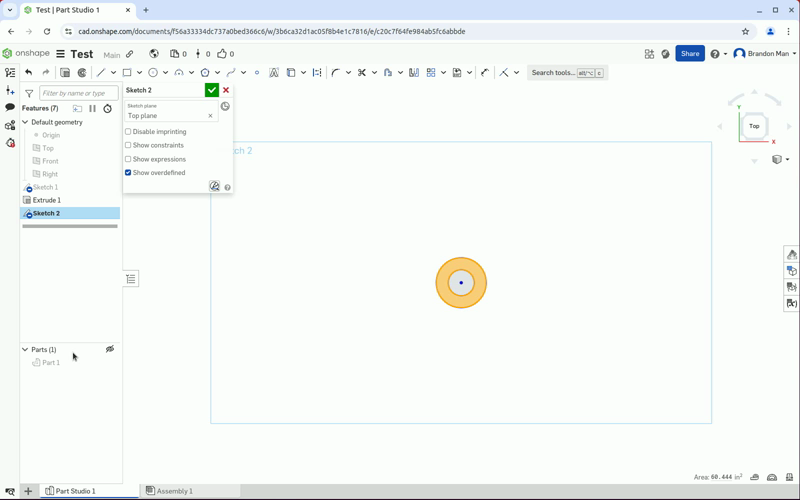
key(shift+e)
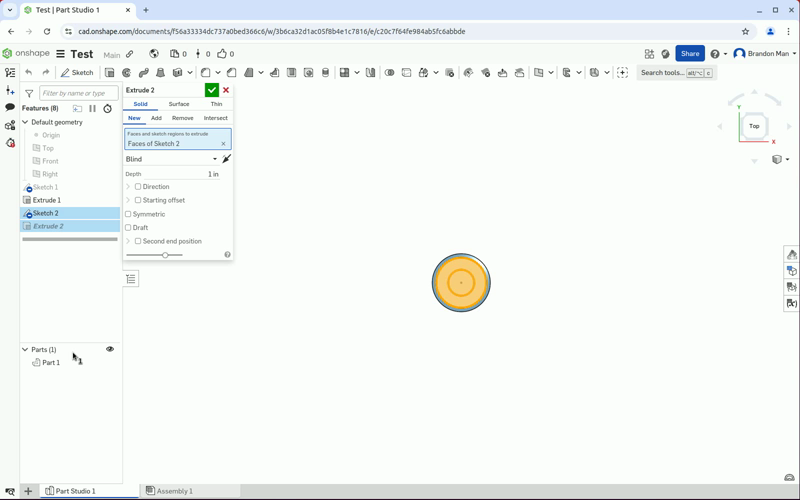
mouse_move(143, 106)
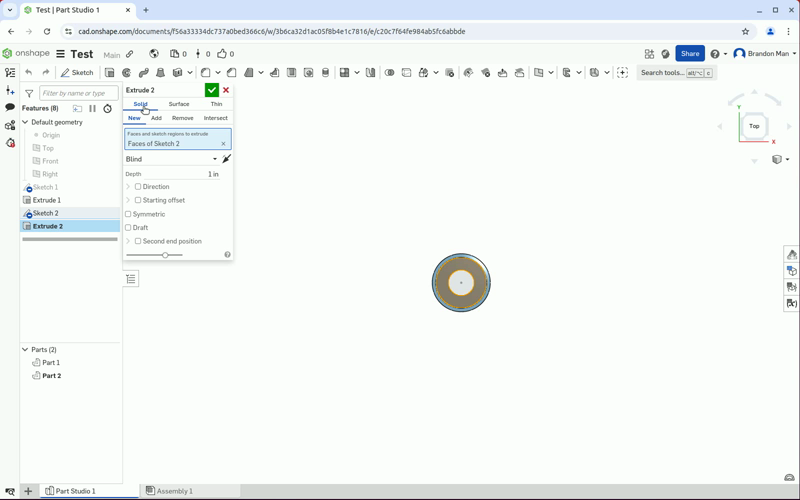
click(143, 106)
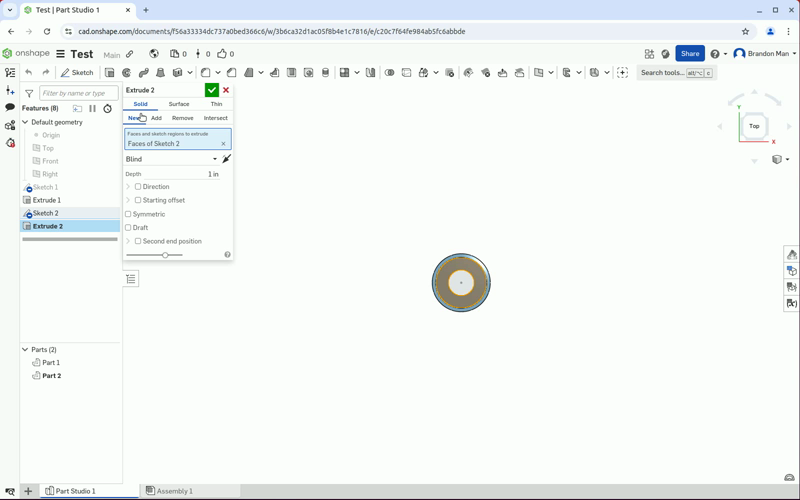
mouse_move(137, 120)
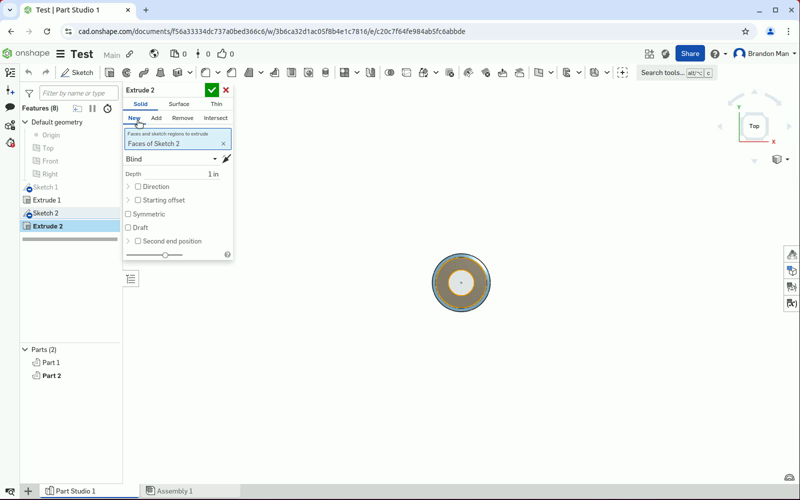
click(137, 120)
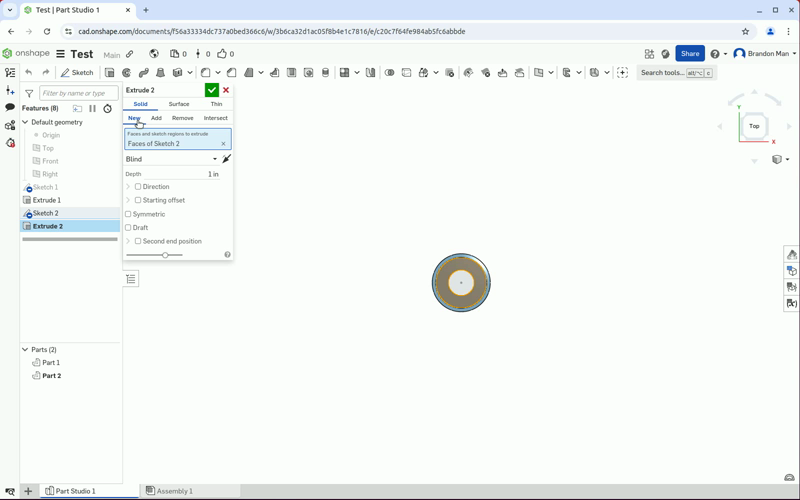
key(tab, 4)
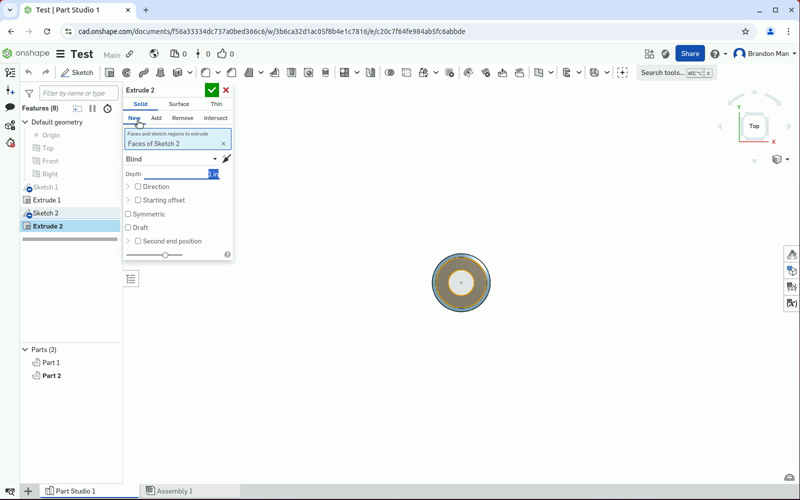
text(1.204)
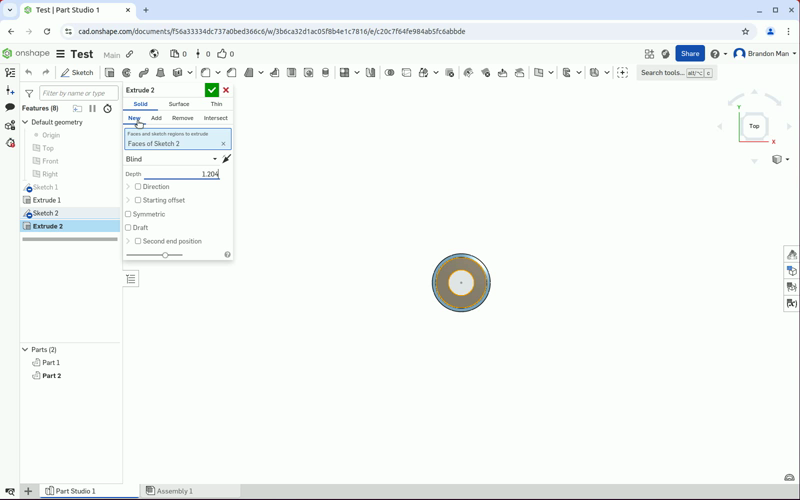
key(enter)
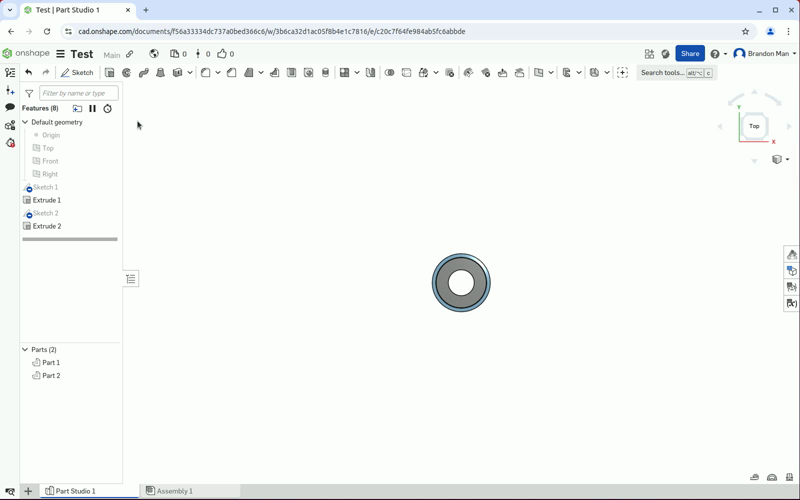
key(shift+h)
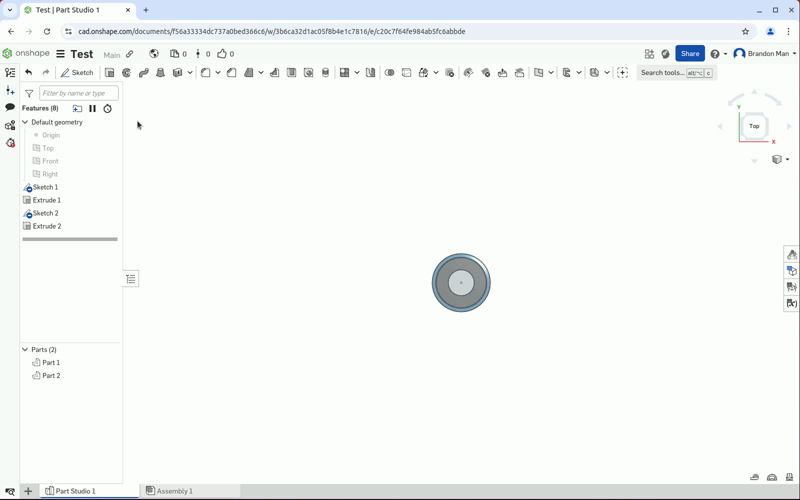
key(shift+h)
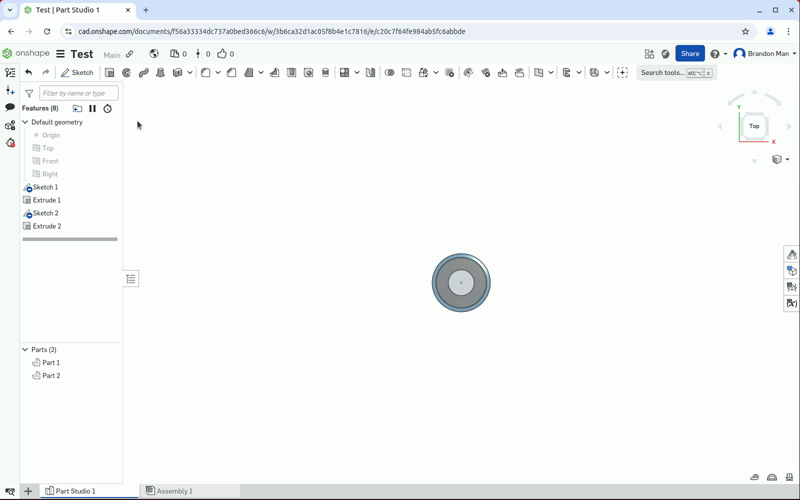
key(shift+7)
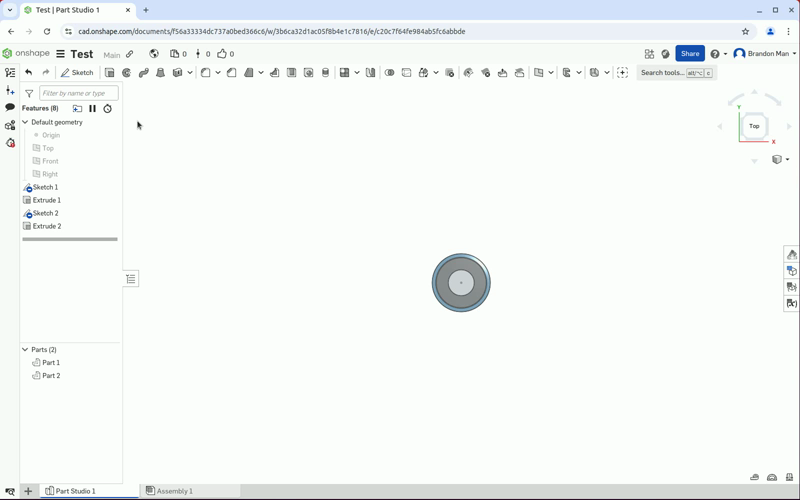
key(up, 3)
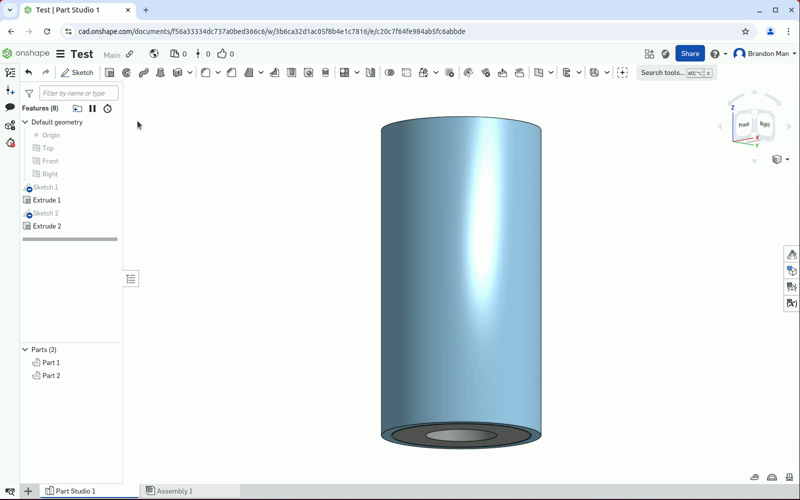
key(left, 3)
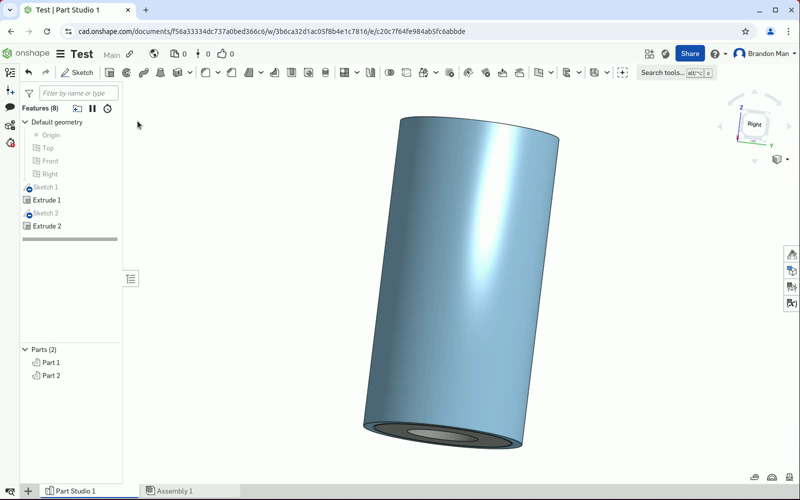
key(right, 3)
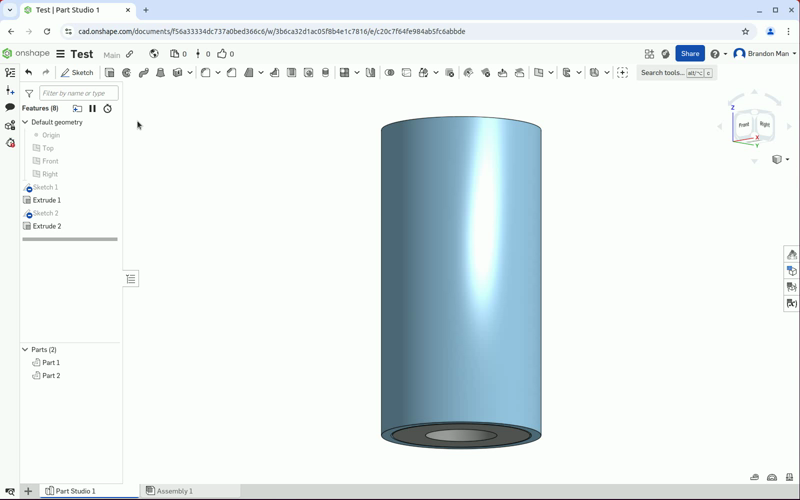
key(down, 3)
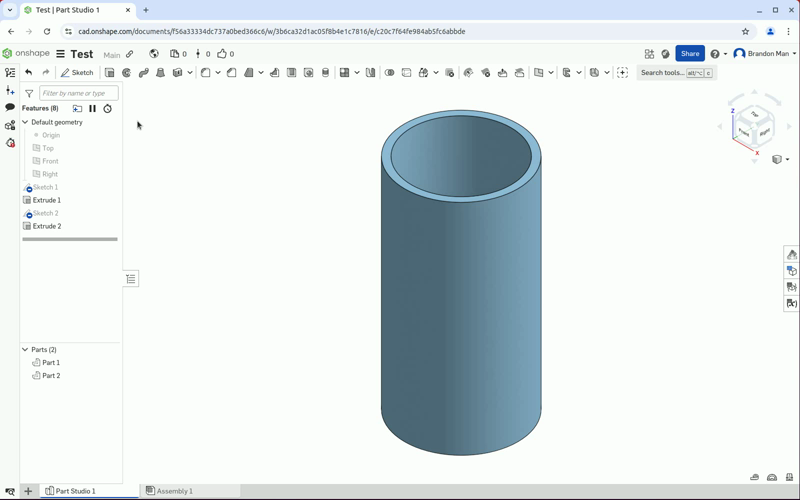
mouse_move(73, 189)
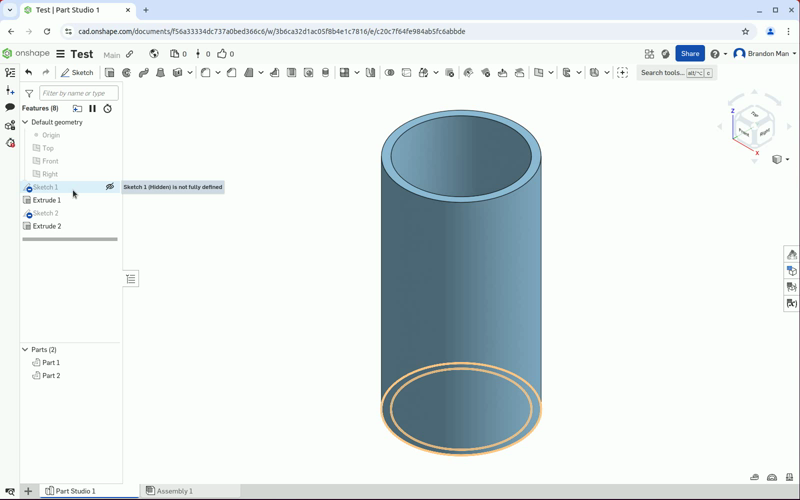
click(73, 189)